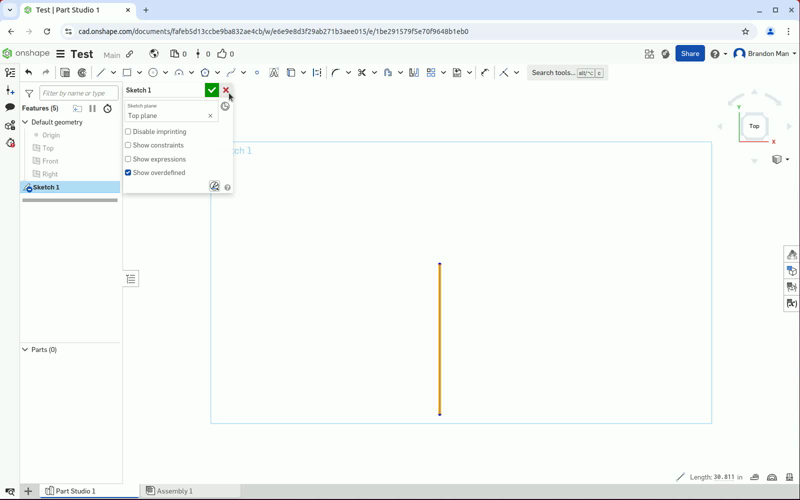
key(shift+h)
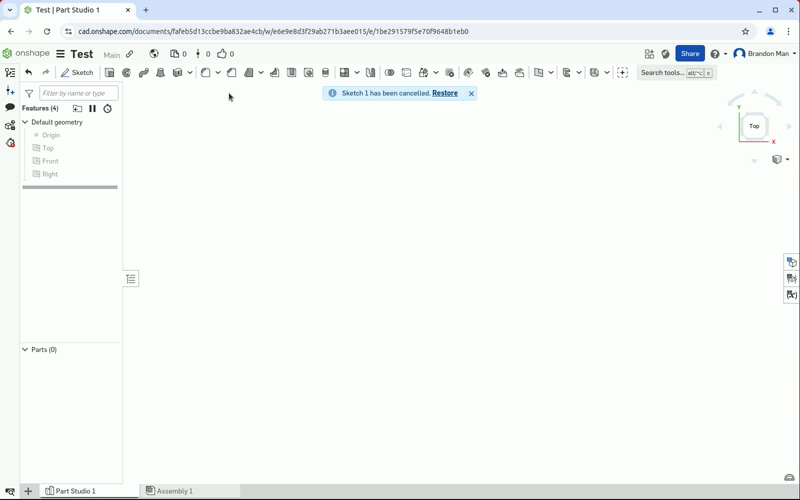
mouse_move(73, 352)
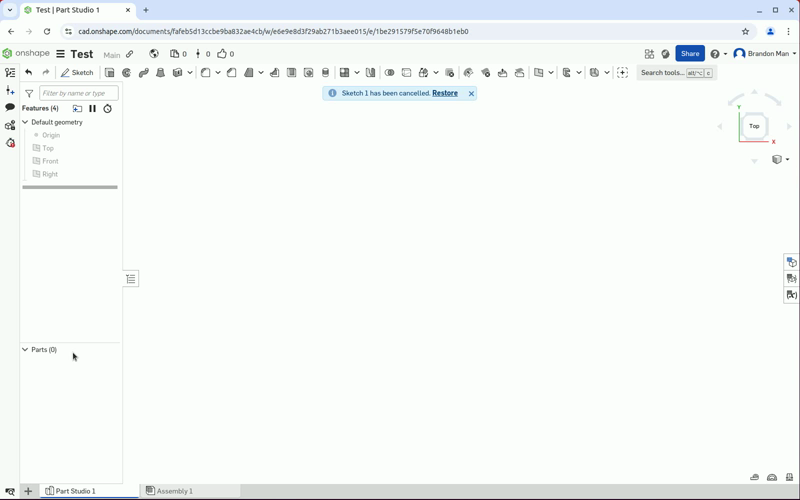
key(y)
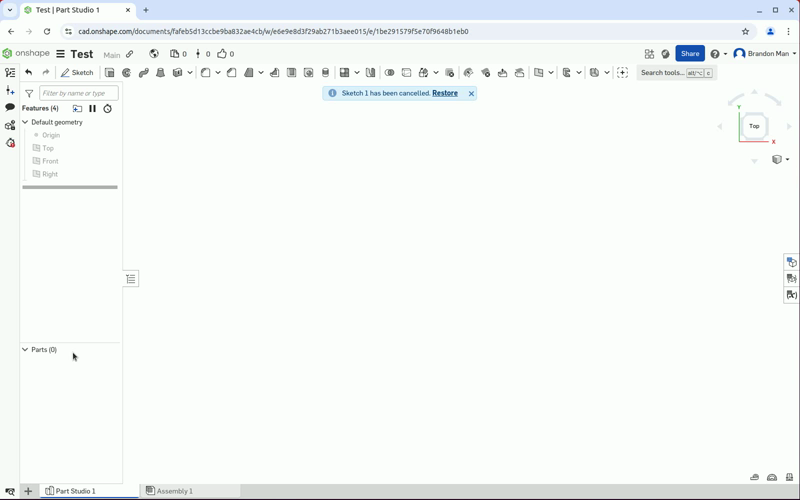
key(shift+p)
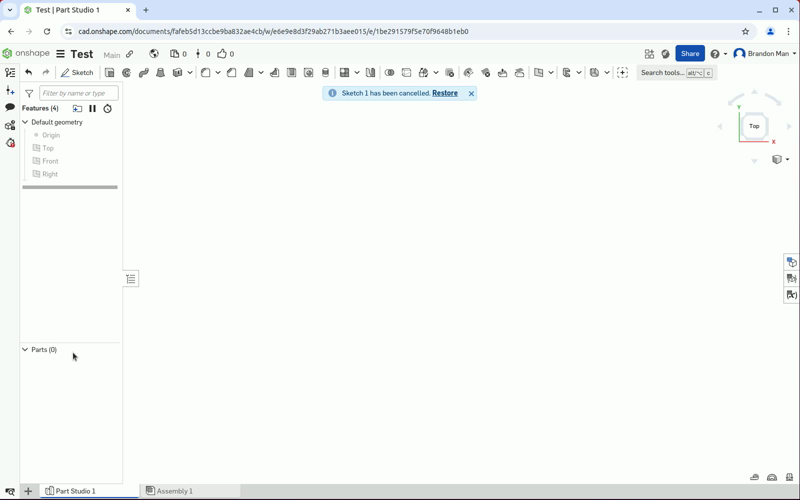
key(space)
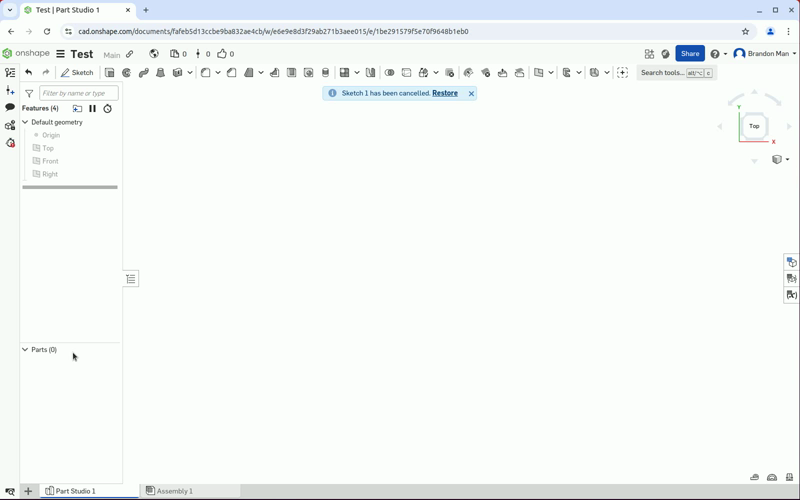
key_down(shift)
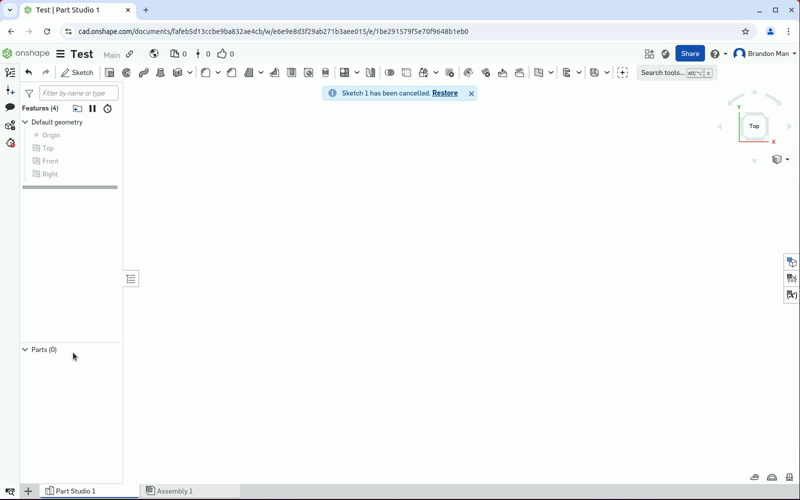
key(up)
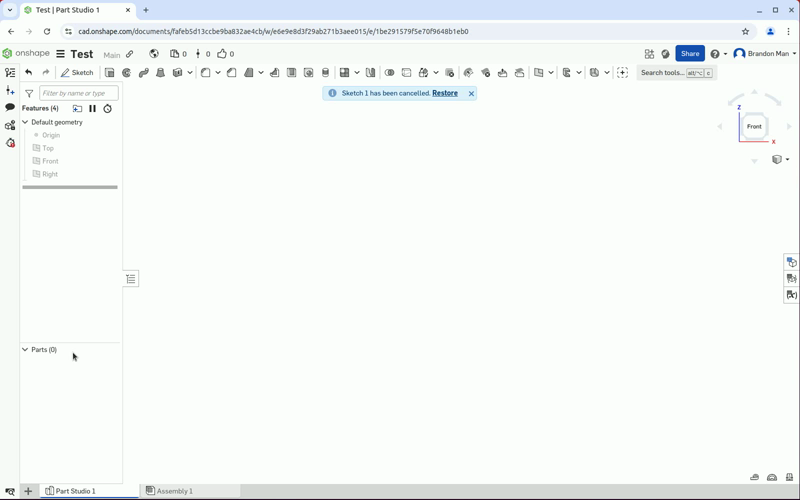
key_up(shift)
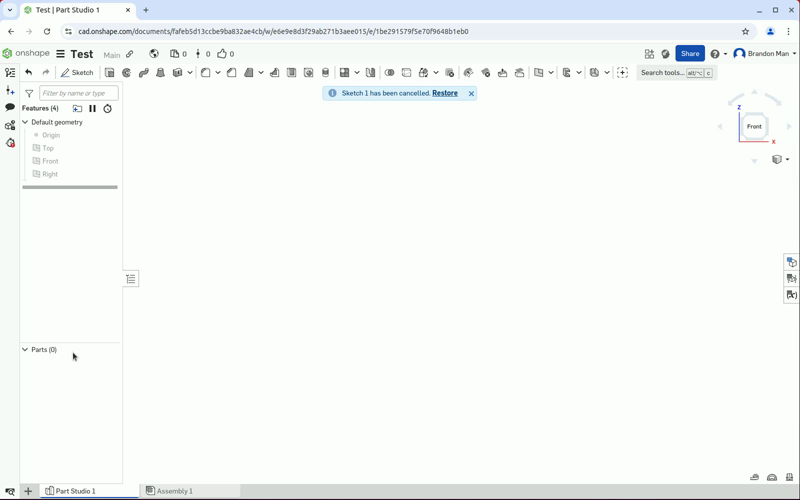
key(space)
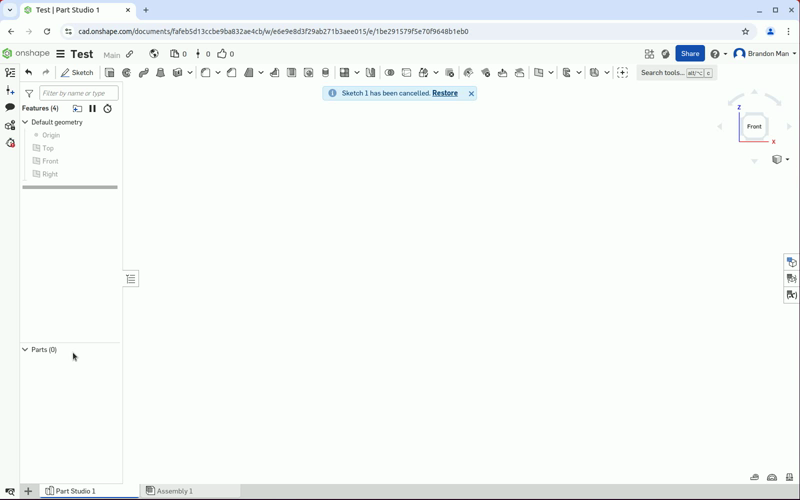
key_down(shift)
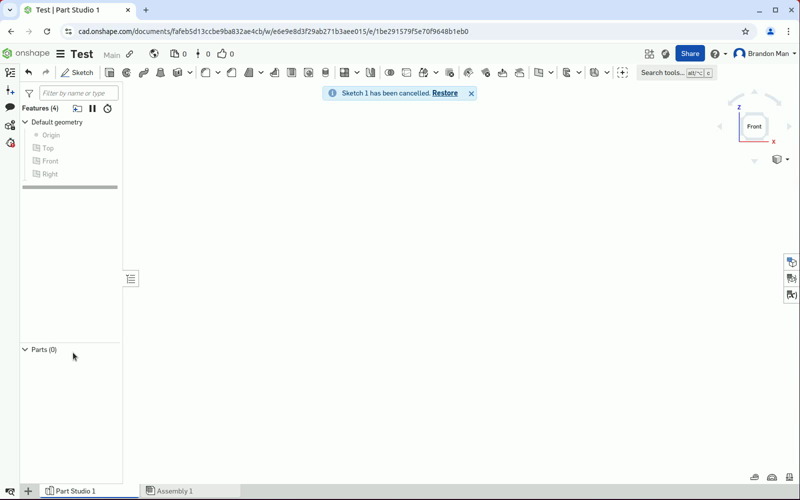
key(left)
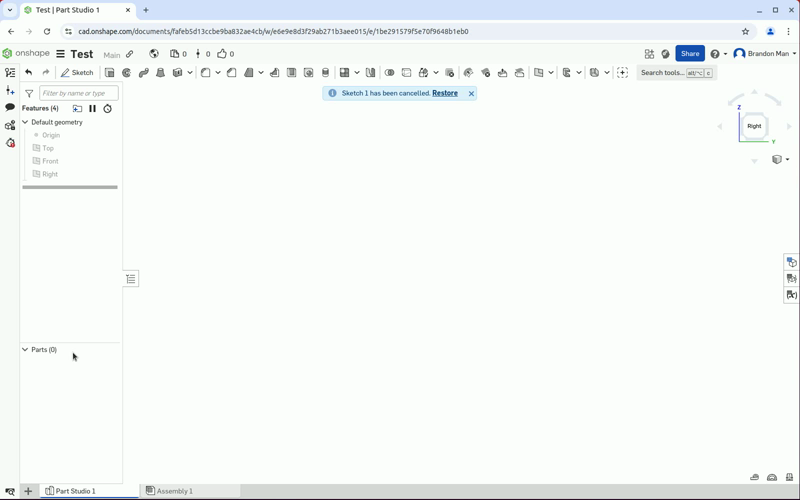
key_up(shift)
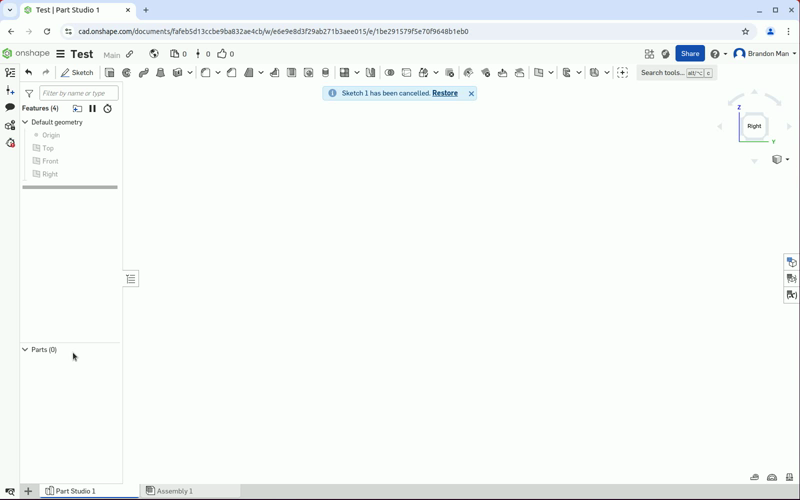
mouse_move(73, 352)
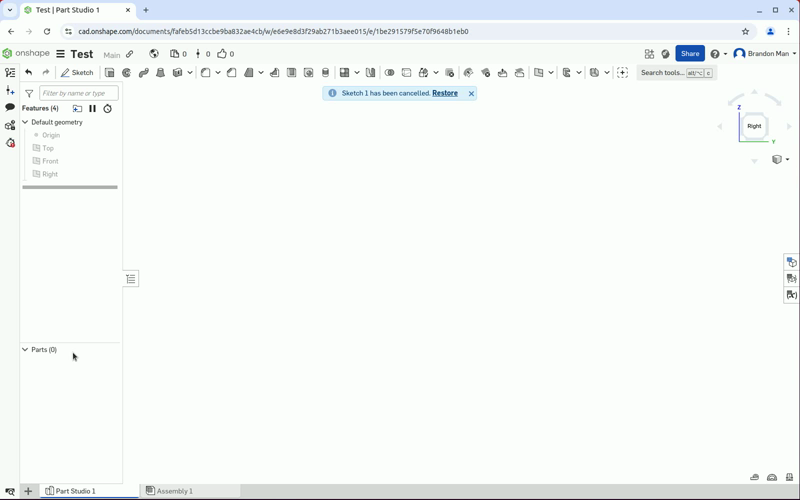
key(shift+y)
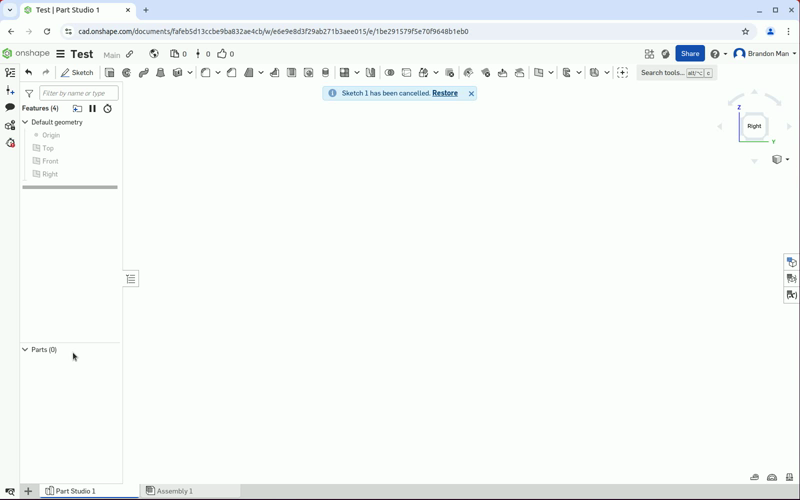
key(shift+s)
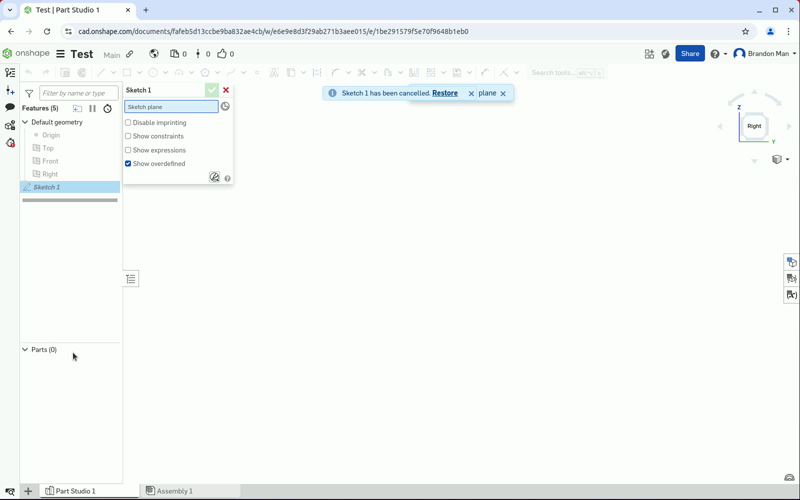
mouse_move(73, 176)
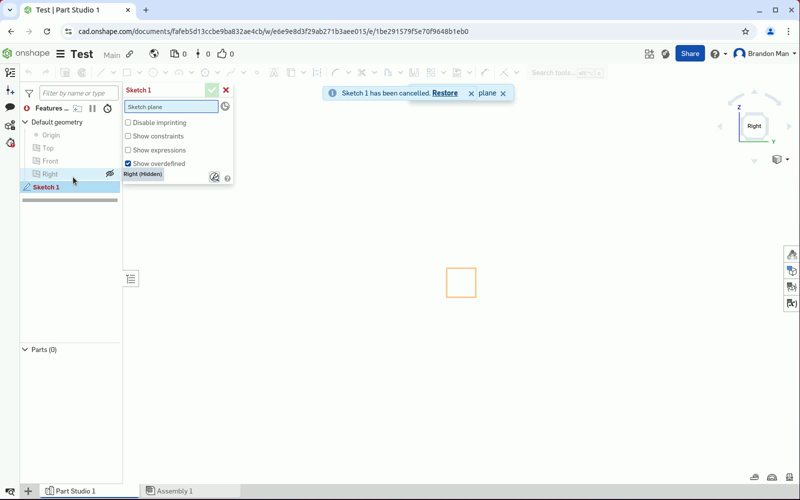
click(73, 176)
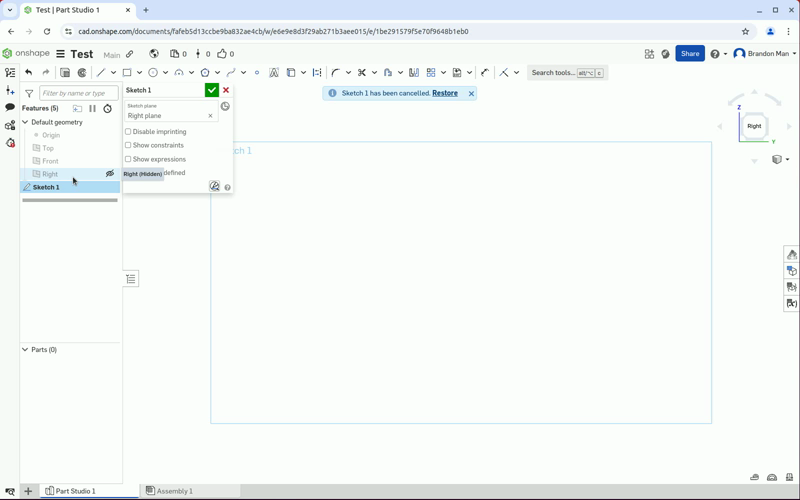
mouse_move(73, 352)
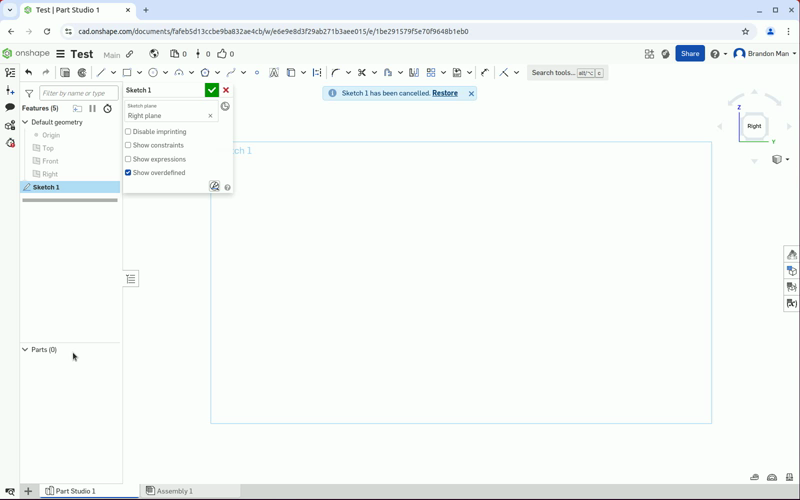
key(y)
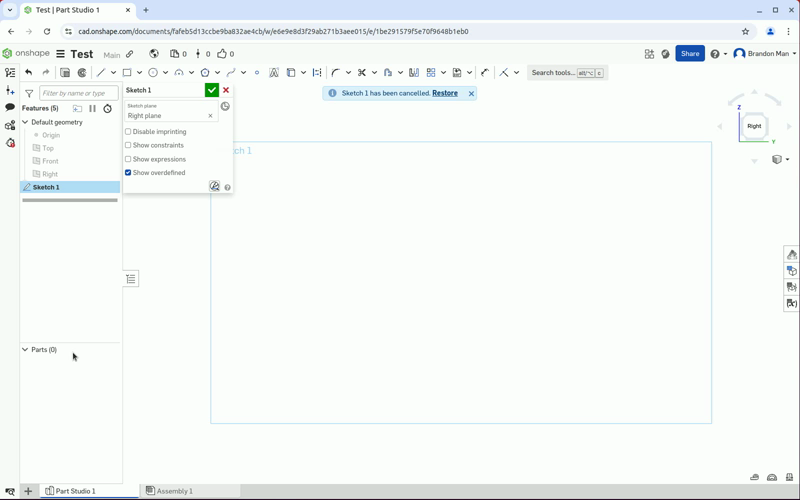
key(c)
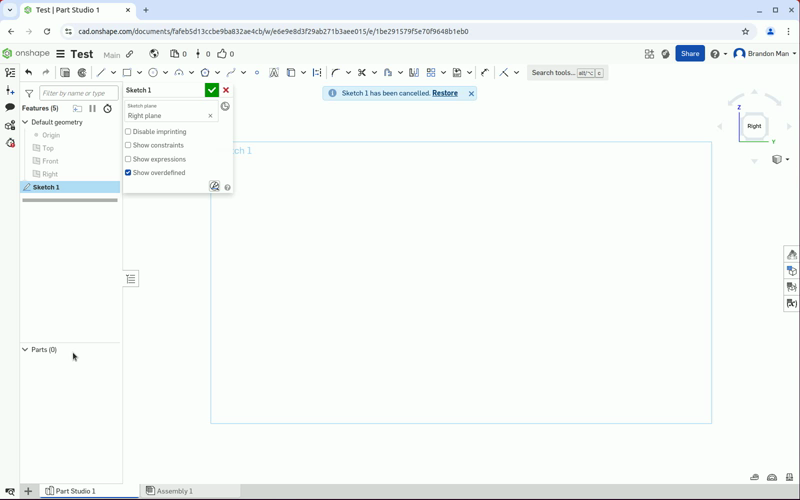
key_down(shift)
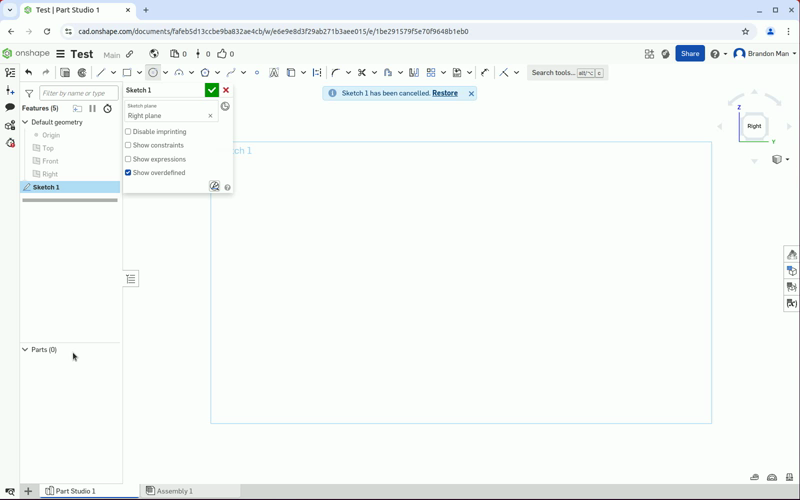
mouse_move(460, 282)
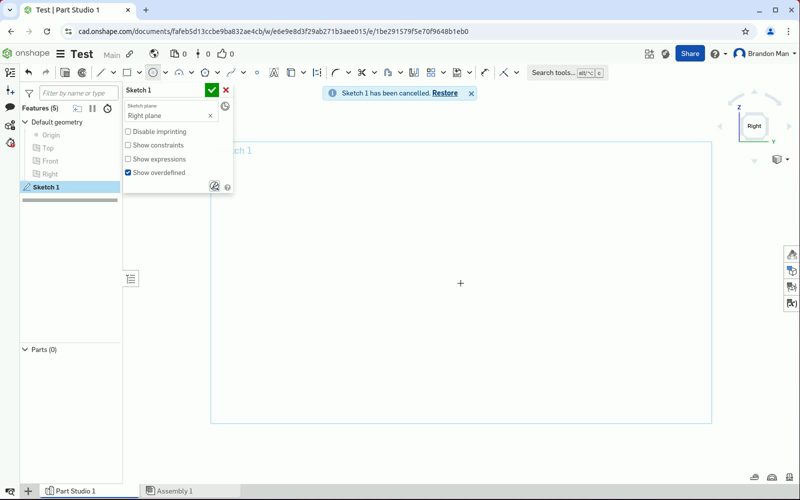
click(460, 282)
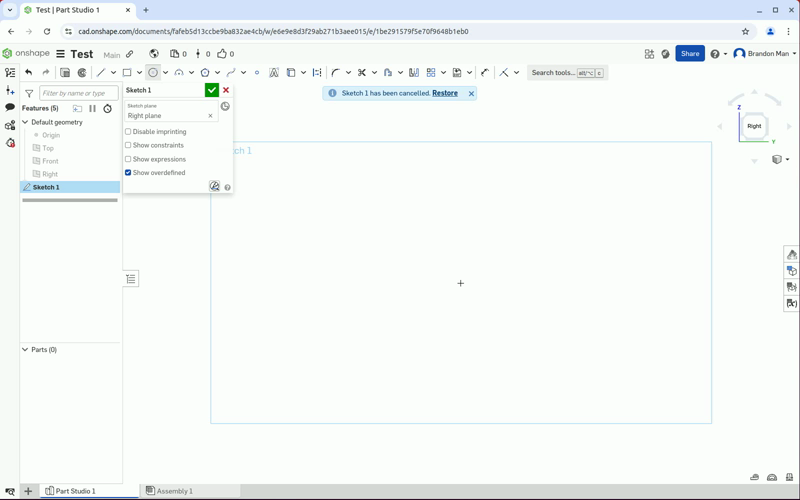
key_up(shift)
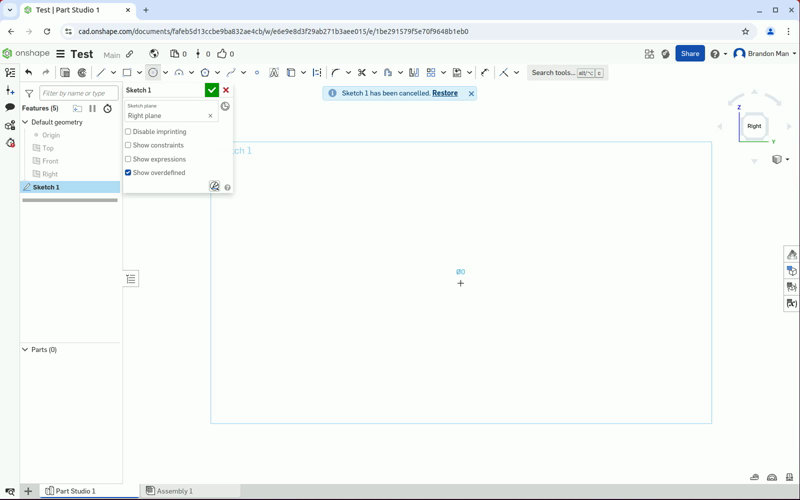
mouse_move(480, 282)
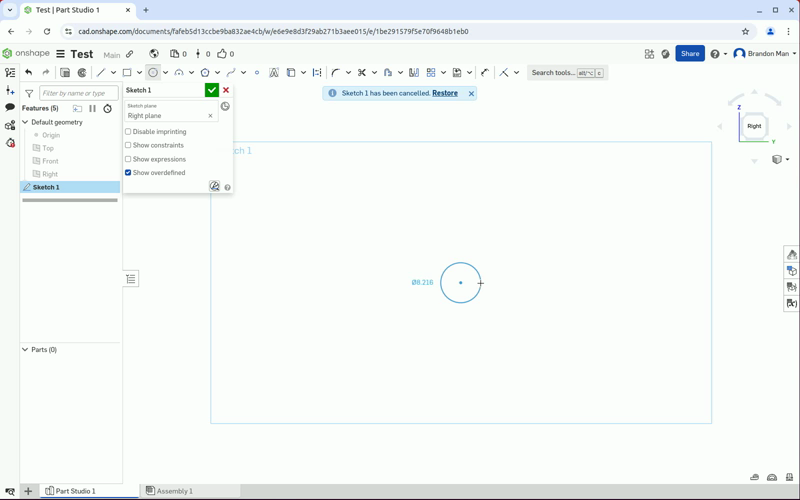
click(480, 282)
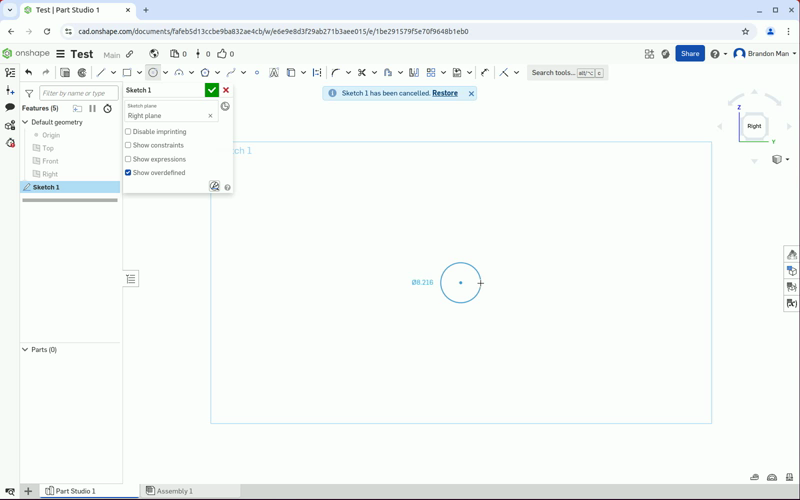
key(esc)
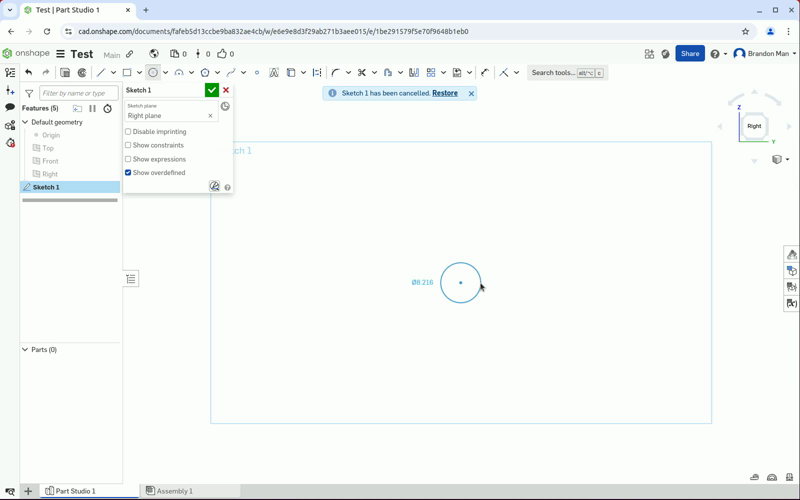
mouse_move(447, 295)
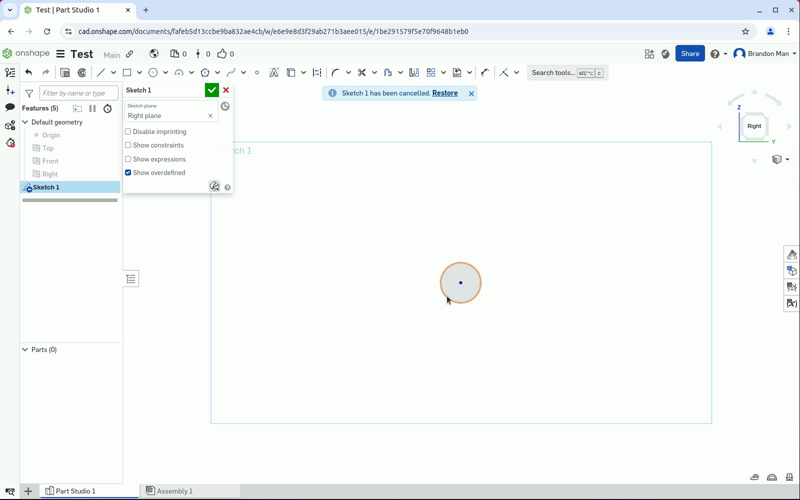
scroll(6)
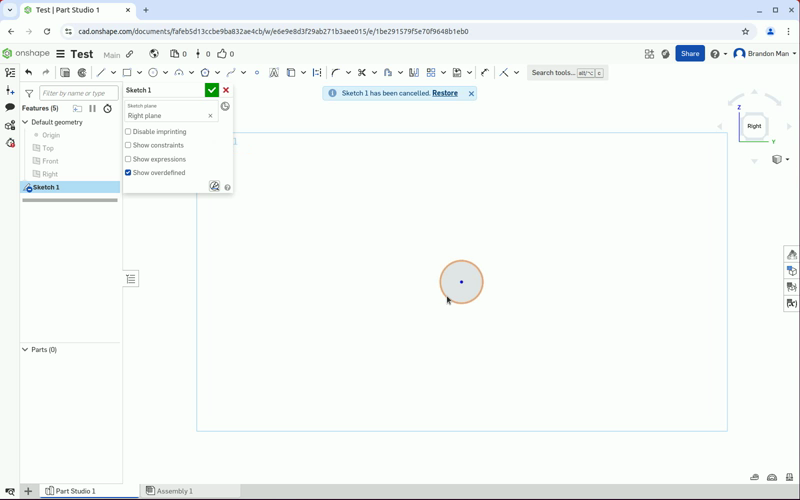
scroll(6)
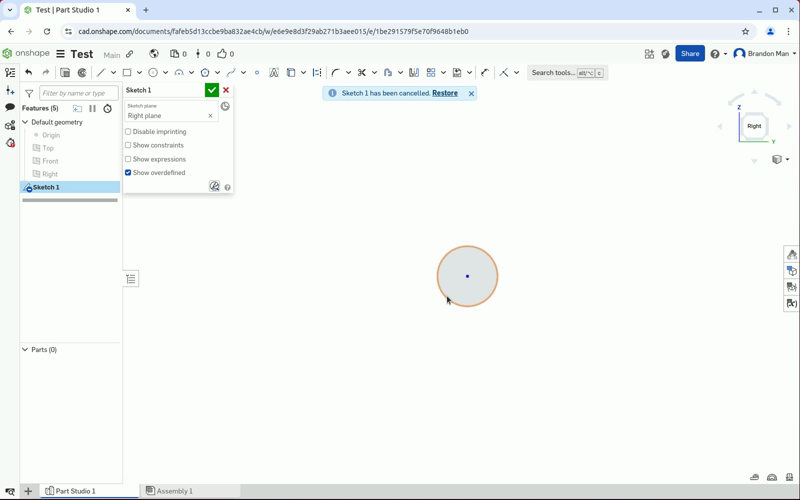
scroll(6)
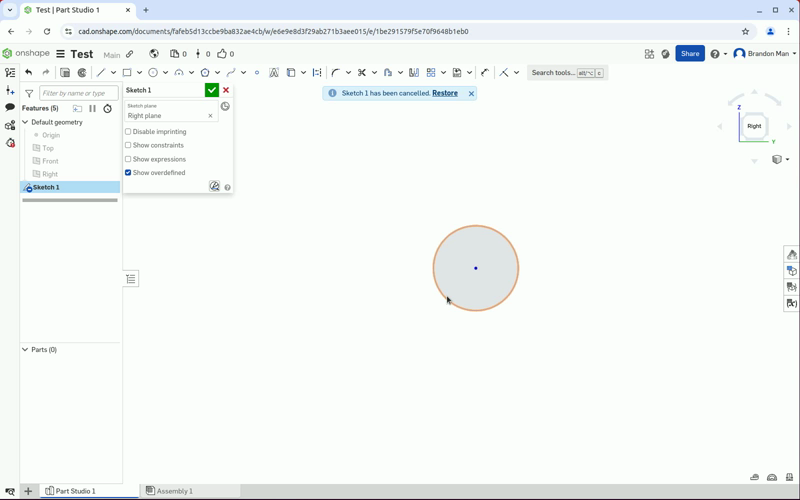
scroll(6)
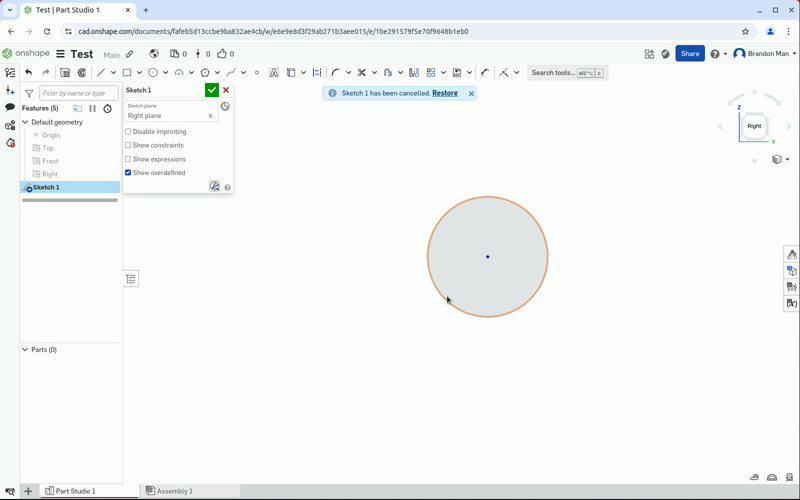
scroll(6)
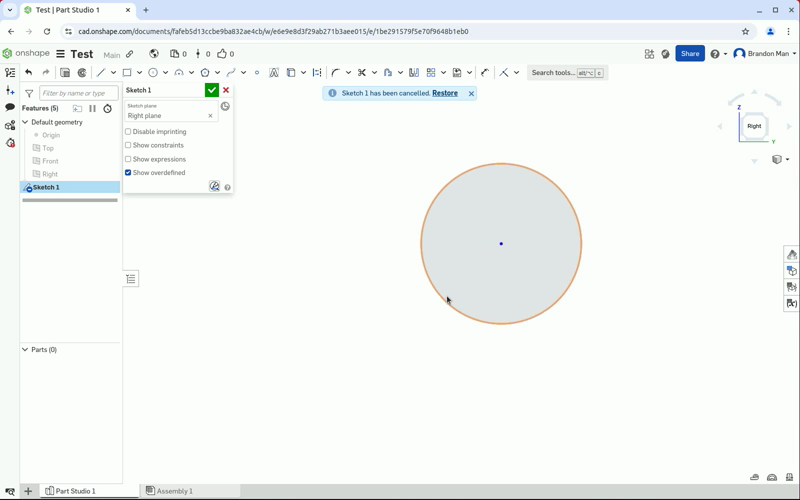
scroll(6)
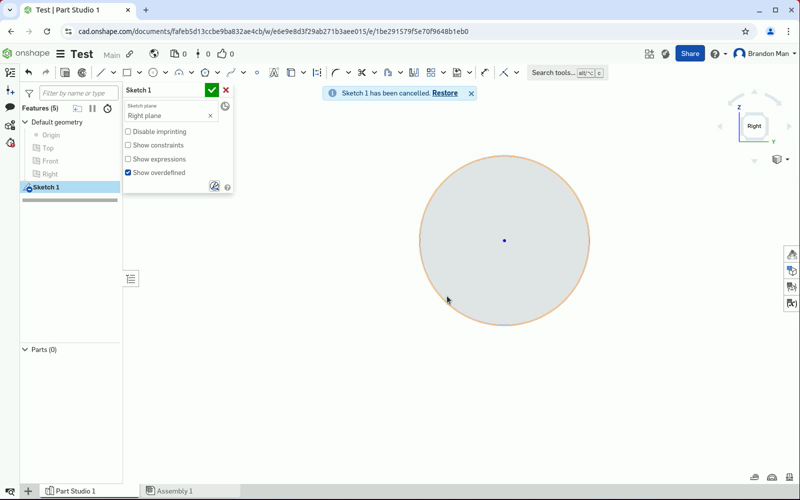
scroll(6)
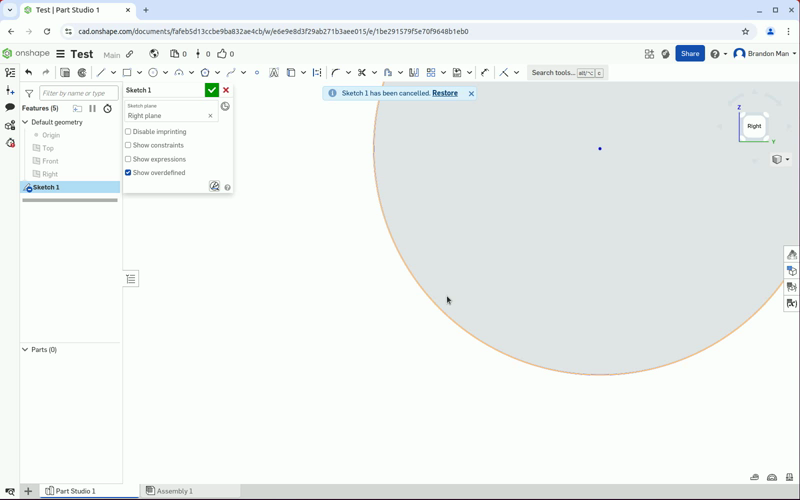
click(447, 295)
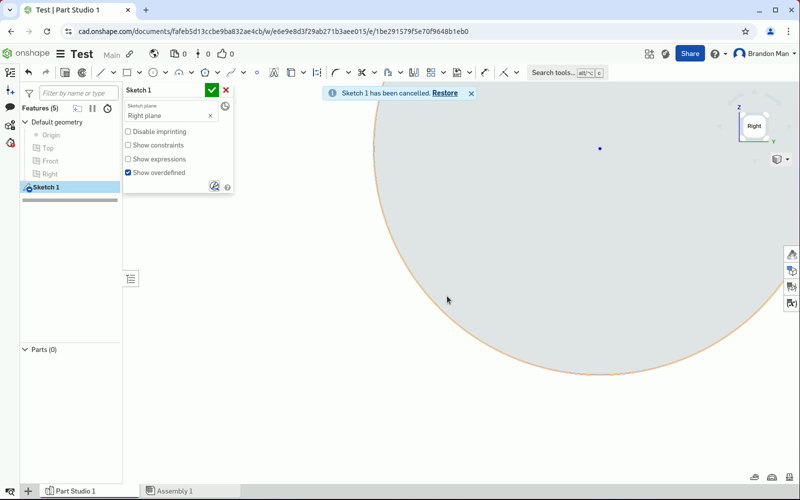
scroll(-6)
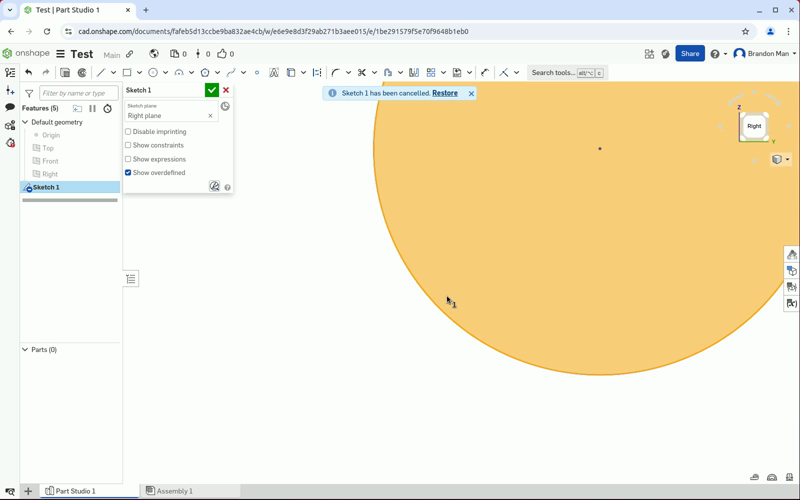
scroll(-6)
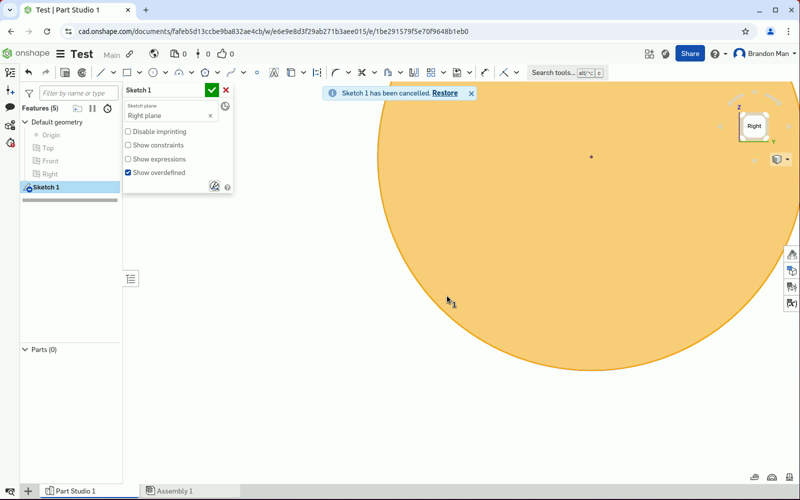
scroll(-6)
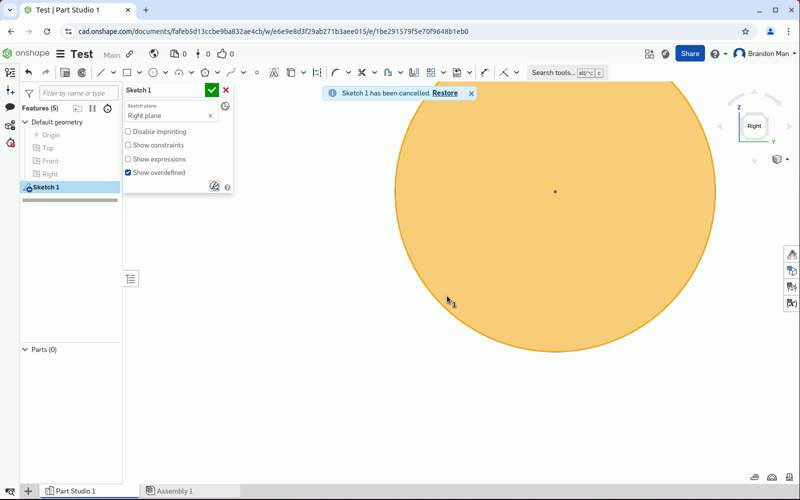
scroll(-6)
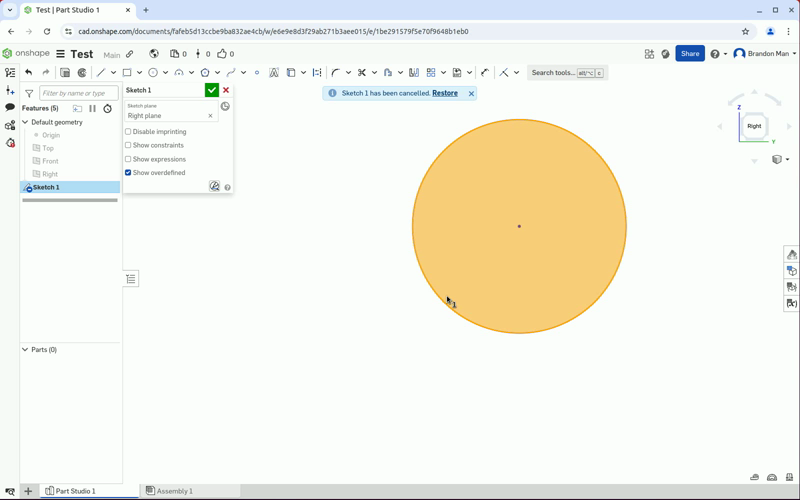
scroll(-6)
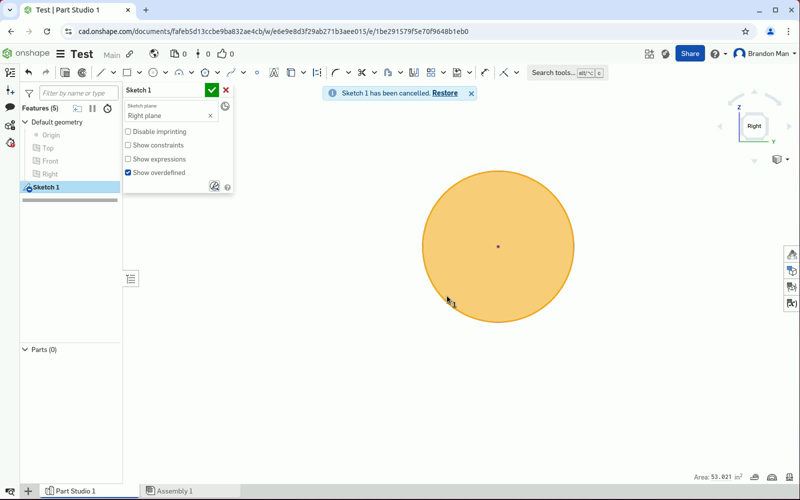
scroll(-6)
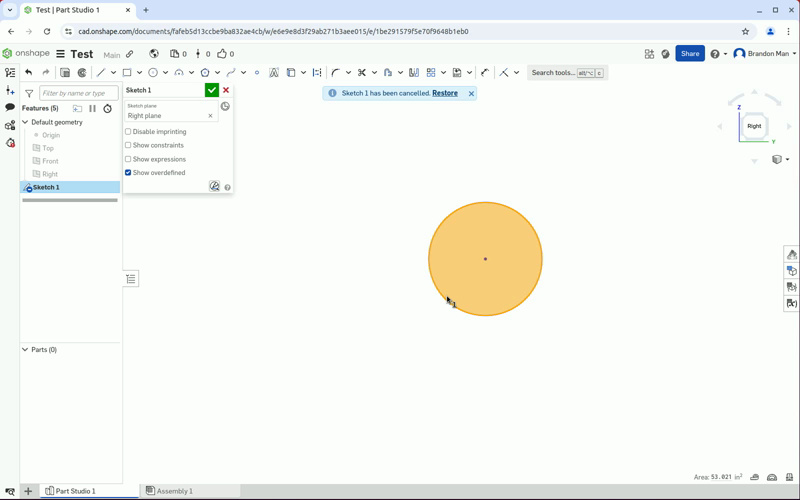
scroll(-6)
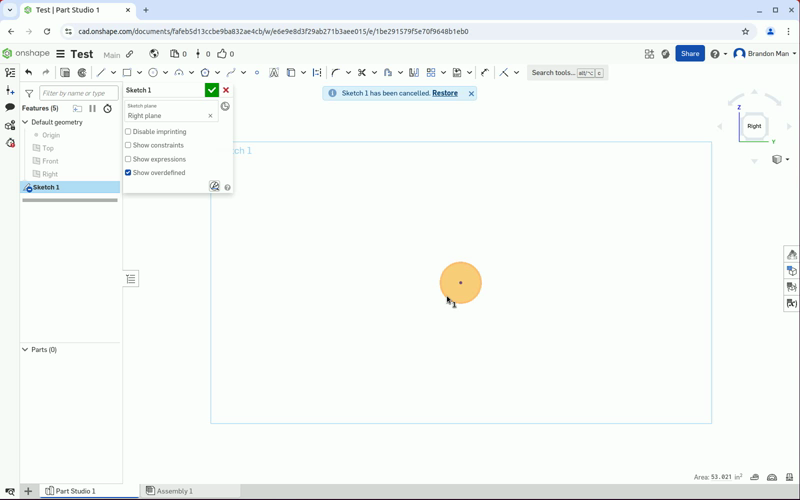
mouse_move(73, 352)
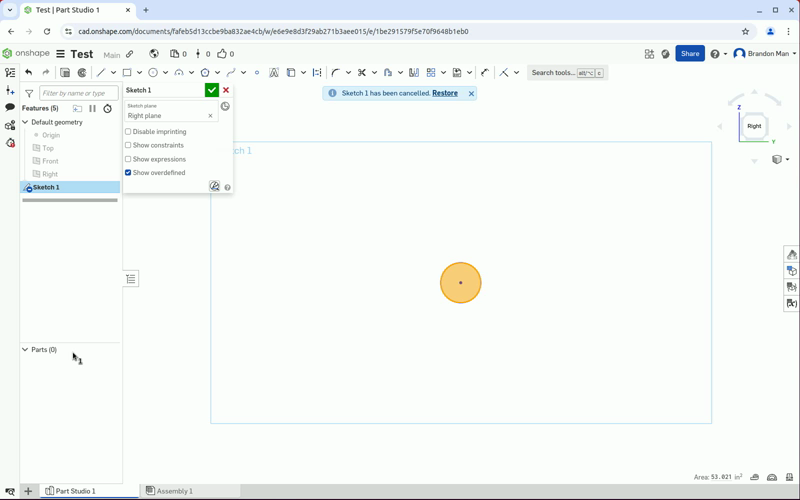
key(shift+y)
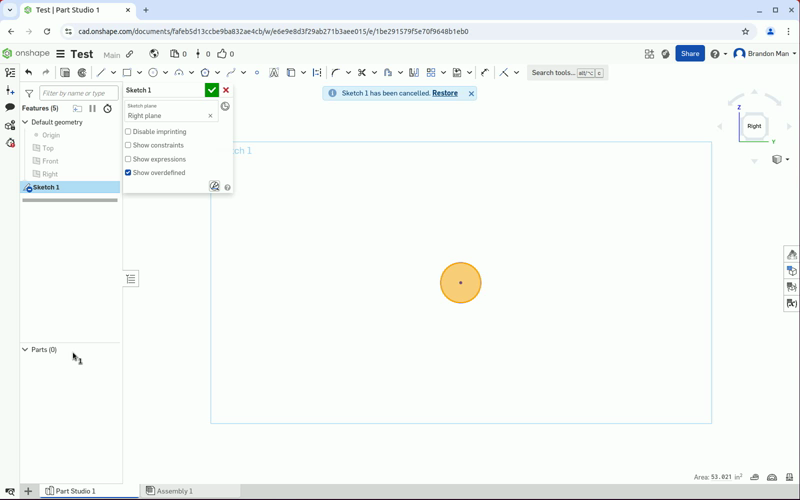
key(shift+e)
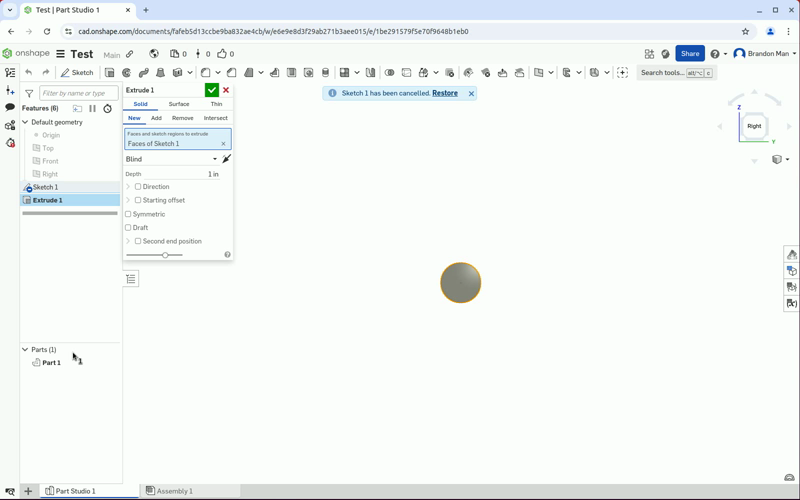
mouse_move(143, 106)
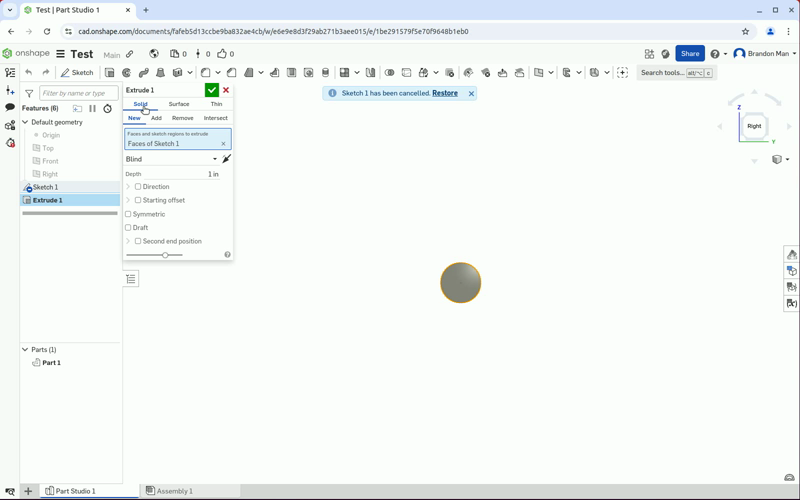
click(143, 106)
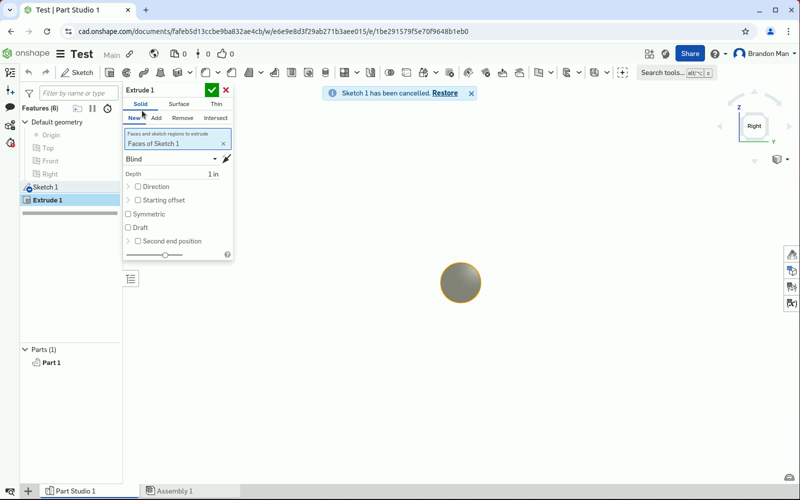
mouse_move(137, 120)
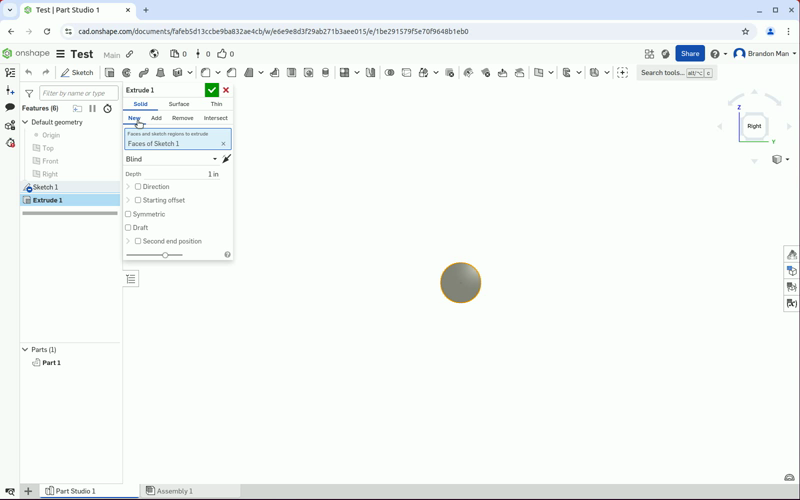
click(137, 120)
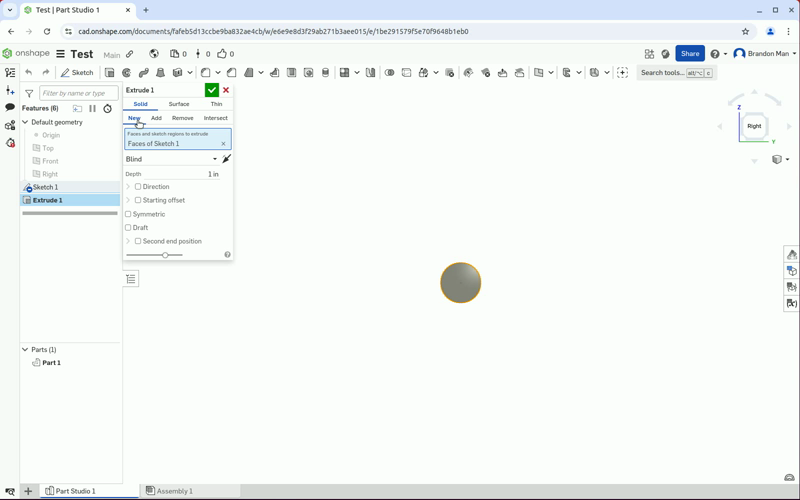
key(tab, 4)
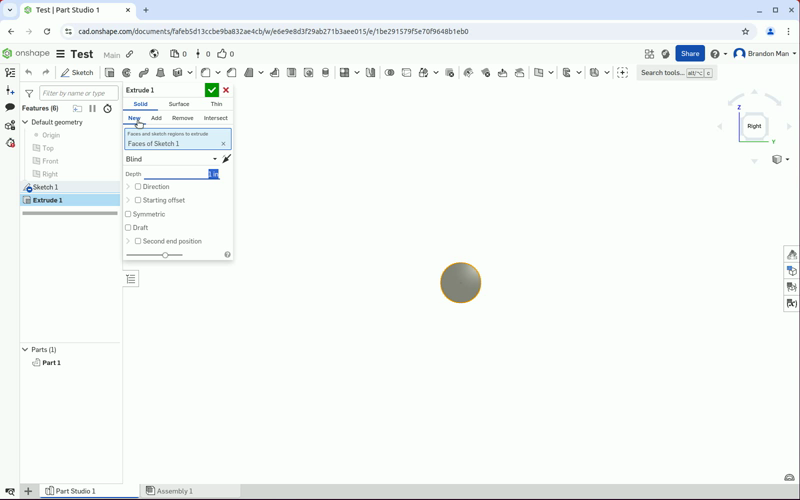
text(14.202)
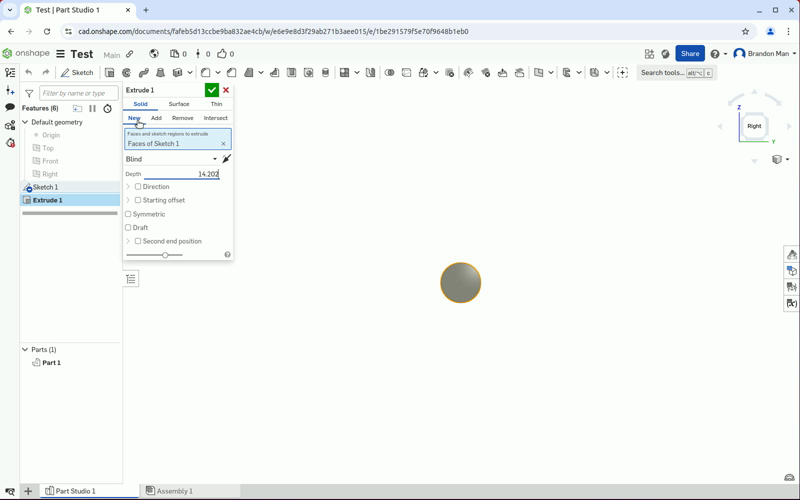
key(enter)
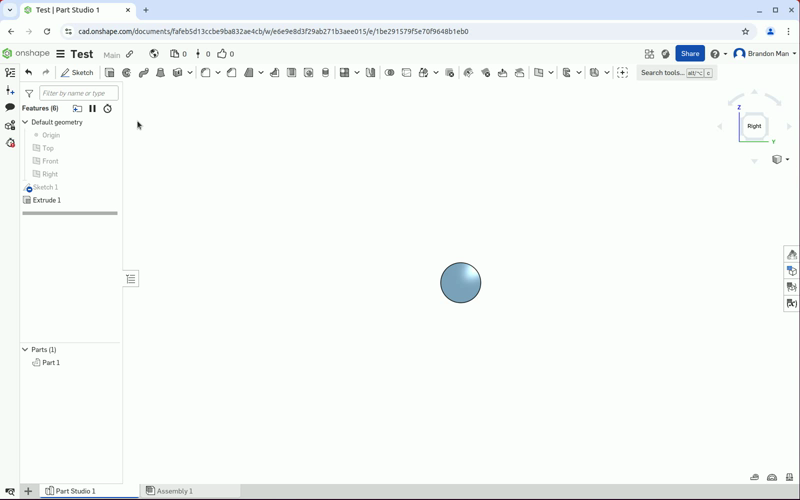
key(shift+h)
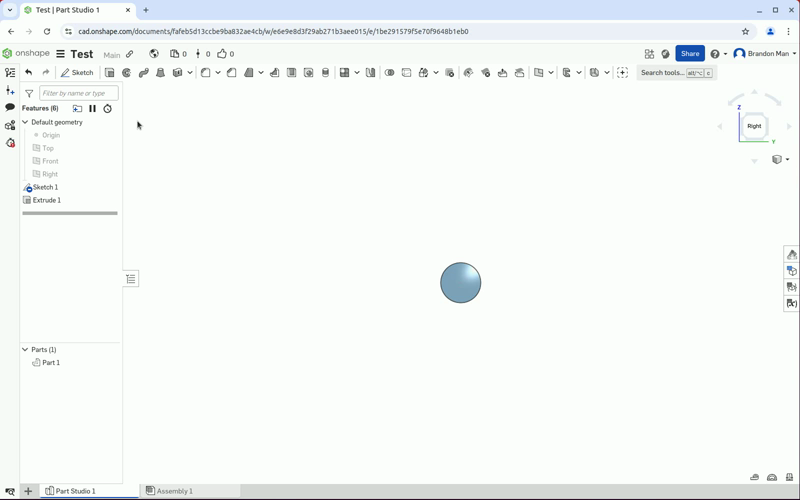
key(shift+h)
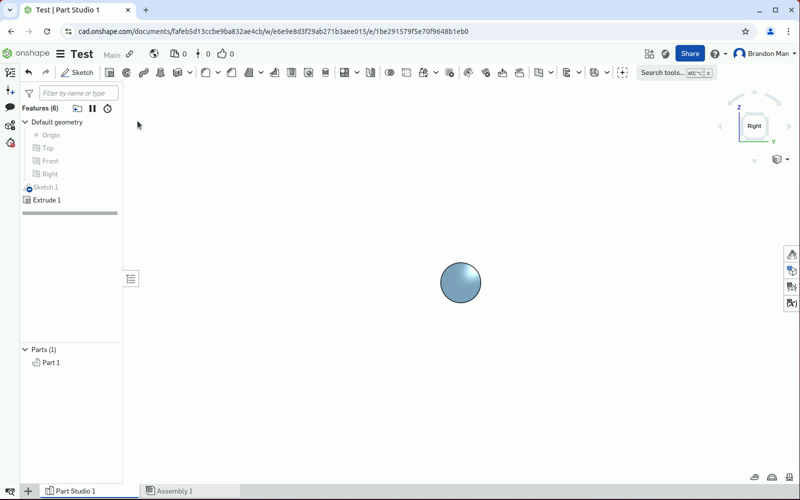
mouse_move(73, 189)
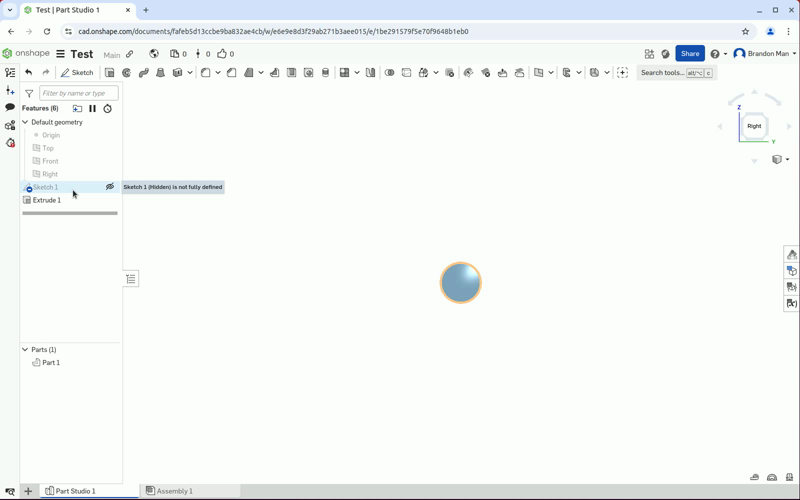
click(73, 189)
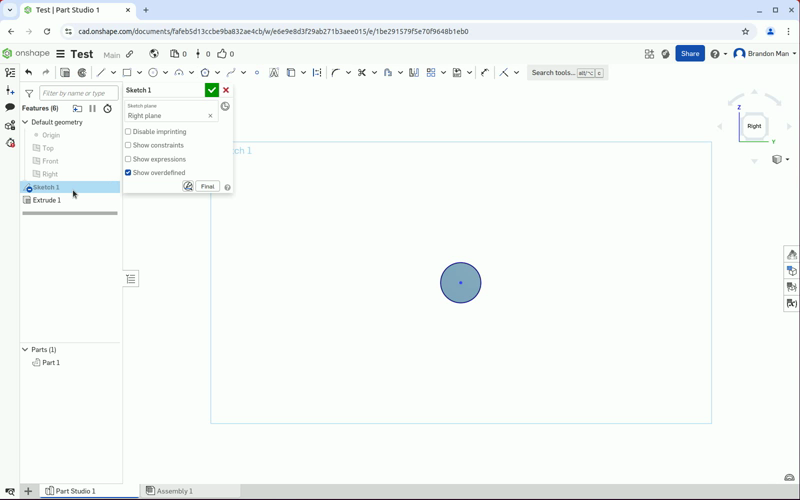
mouse_move(229, 92)
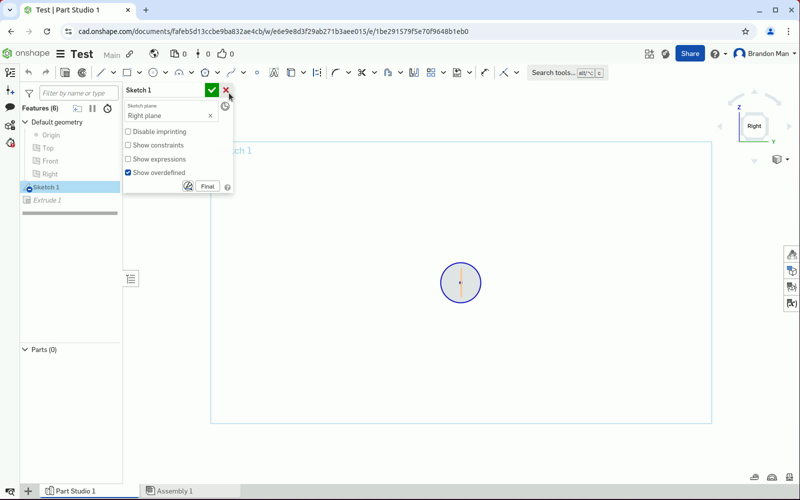
click(229, 92)
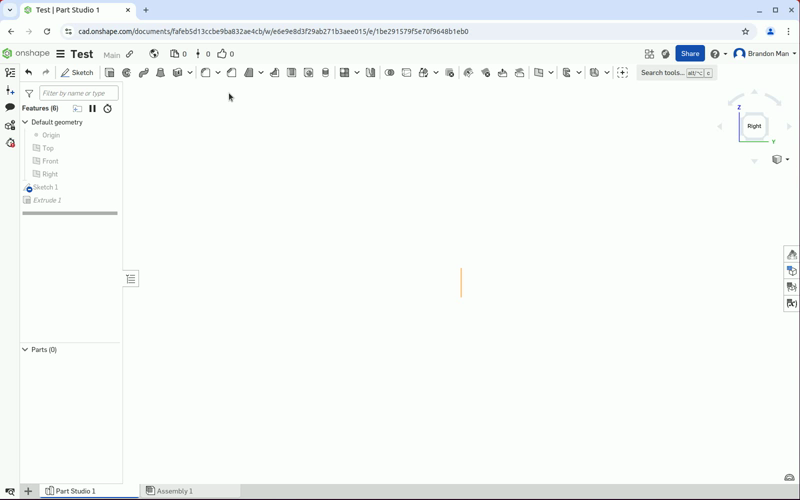
mouse_move(73, 352)
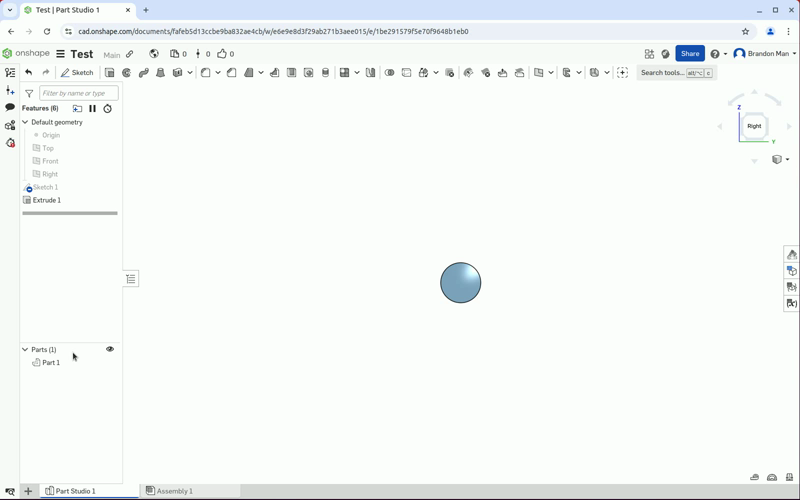
key(y)
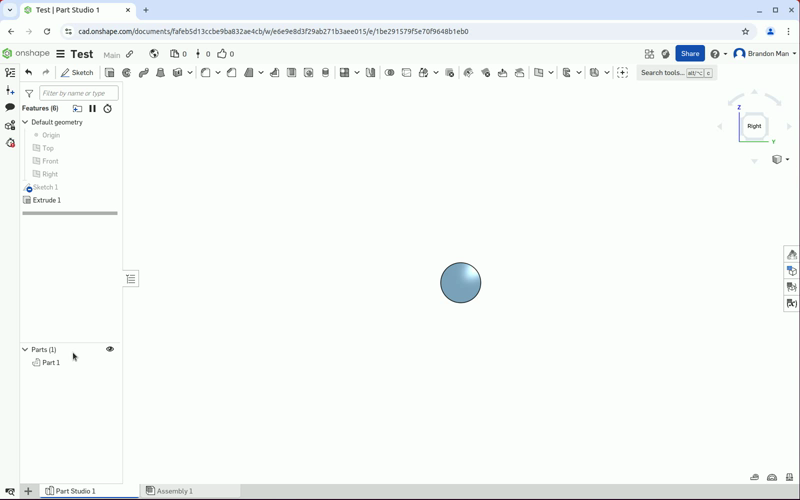
key(shift+p)
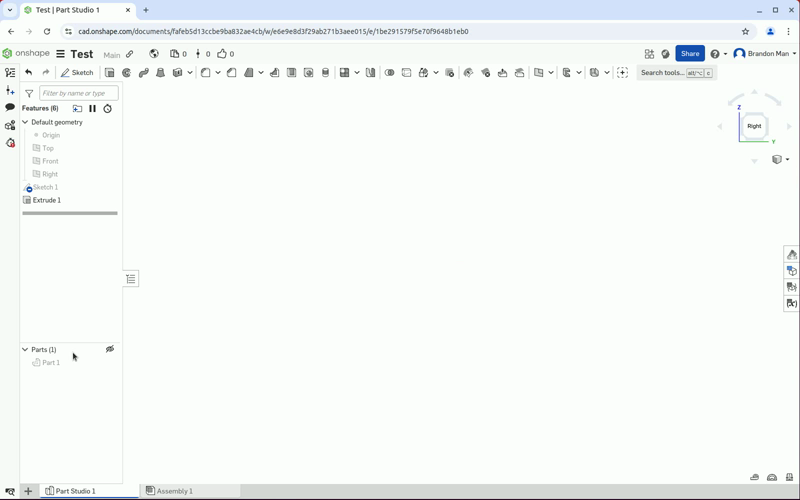
key(space)
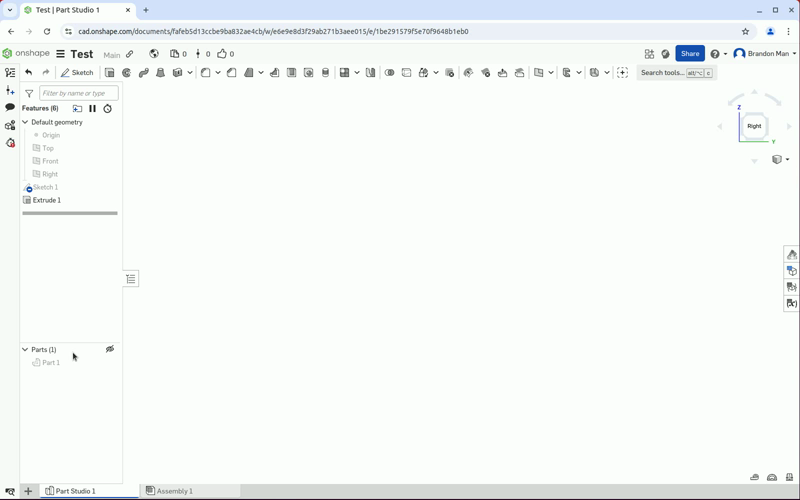
key_down(shift)
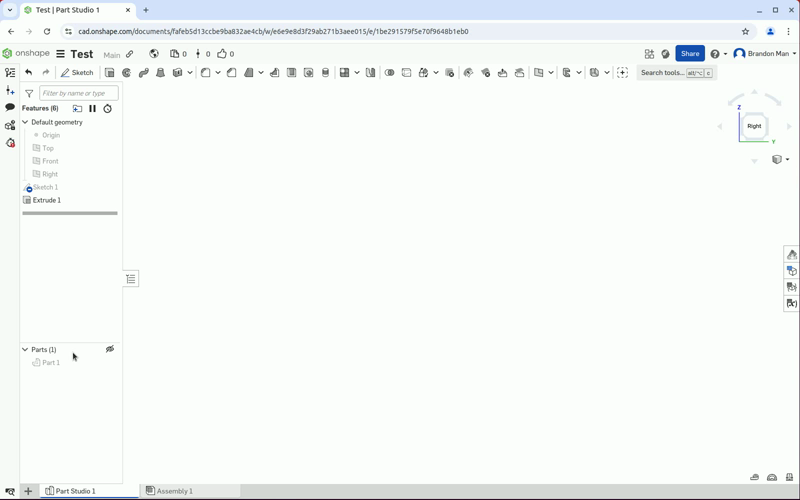
key(right)
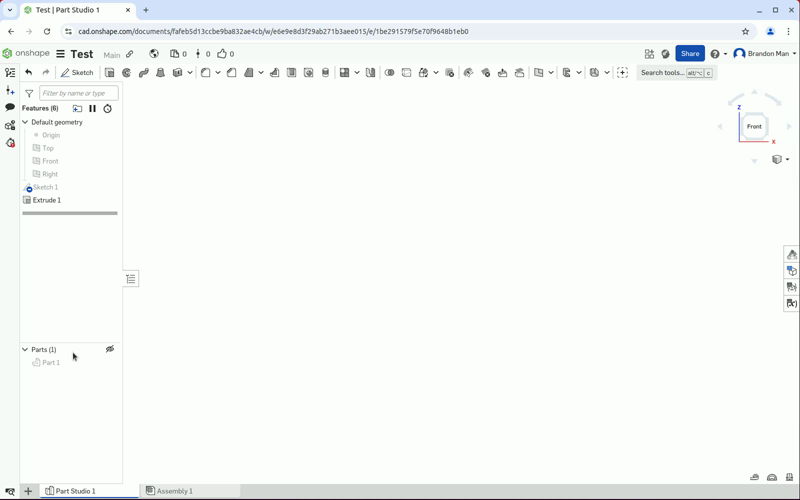
key_up(shift)
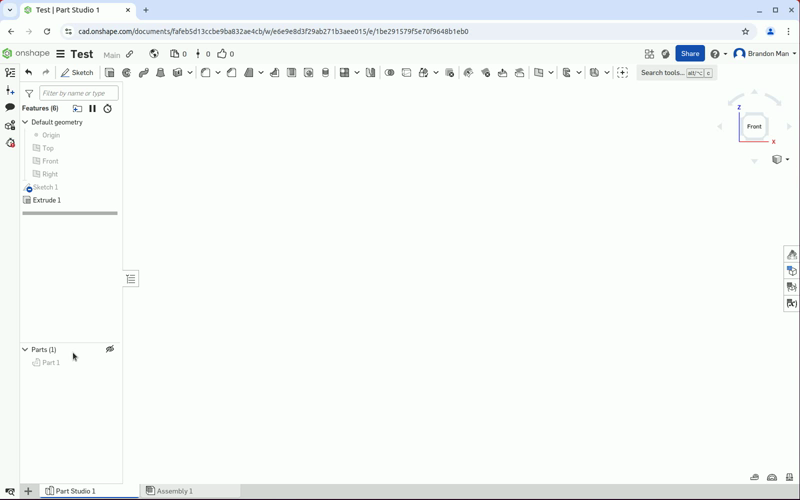
mouse_move(73, 352)
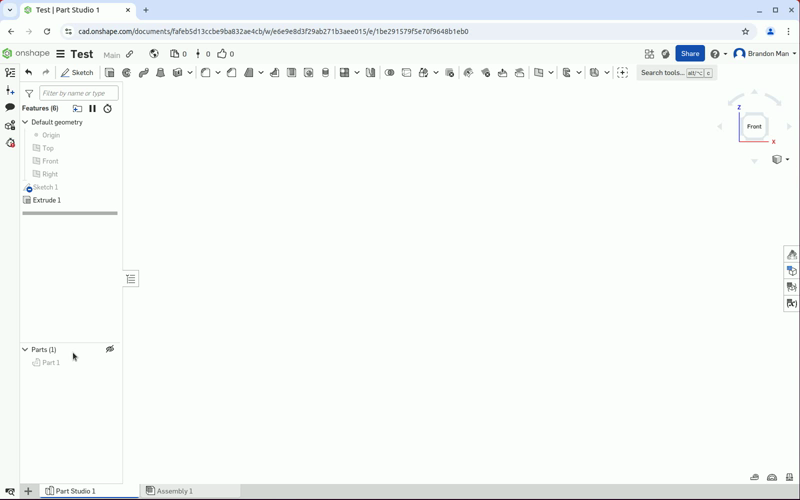
key(shift+y)
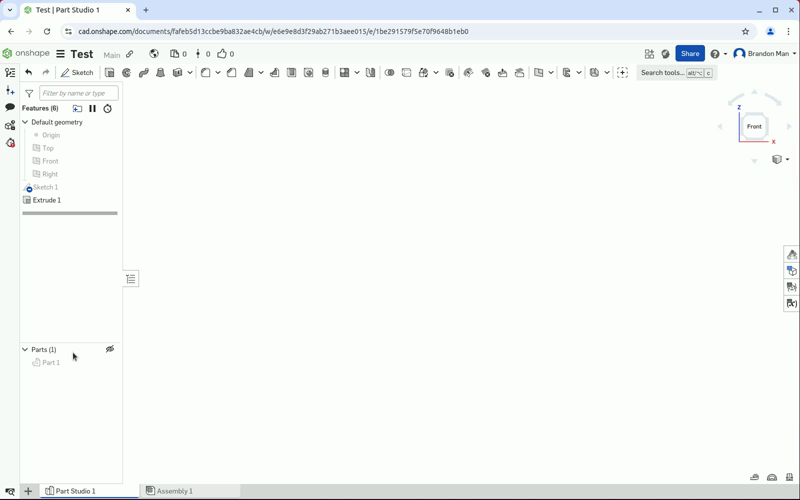
key(shift+s)
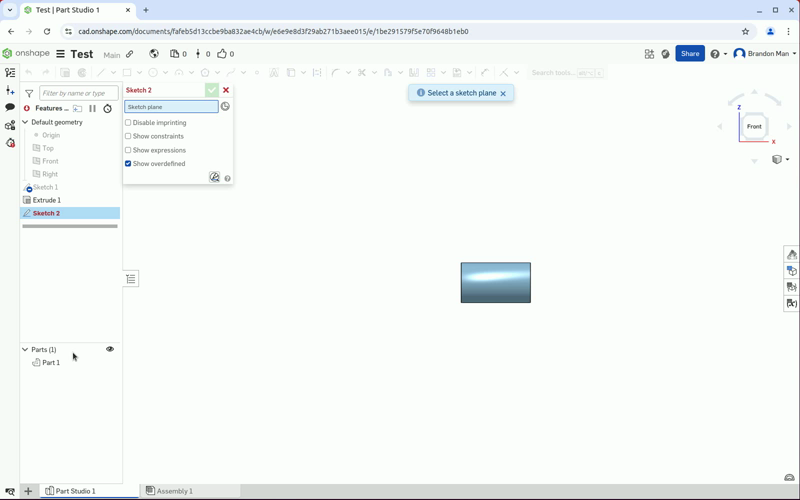
mouse_move(73, 163)
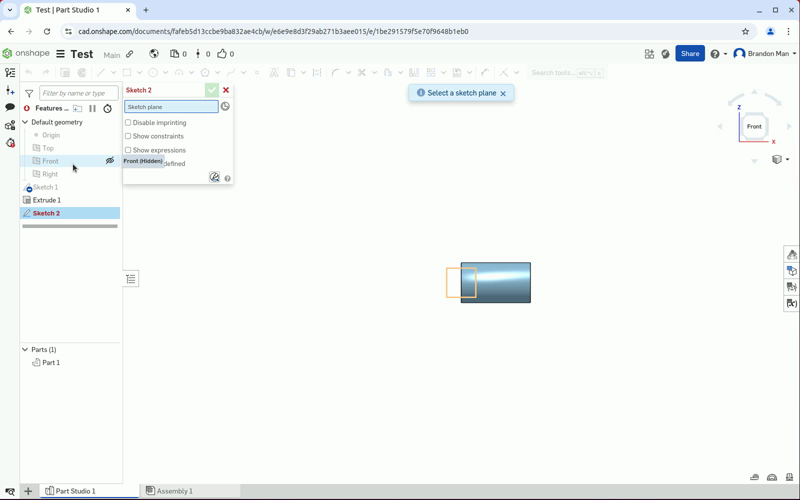
click(73, 163)
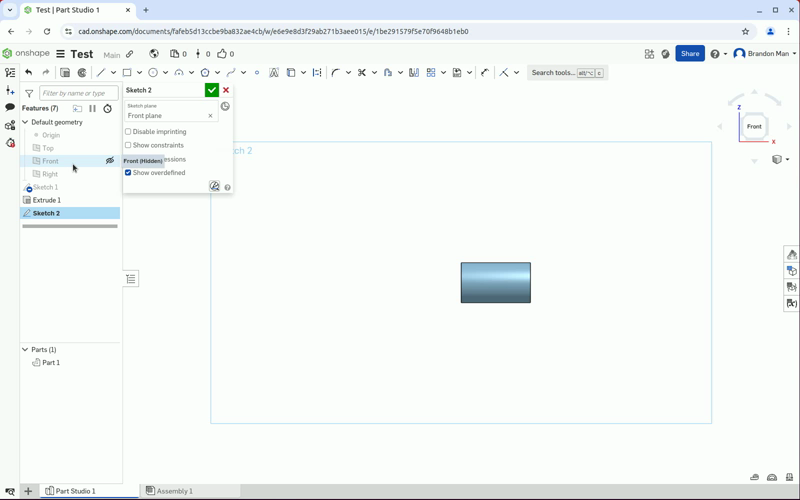
mouse_move(73, 352)
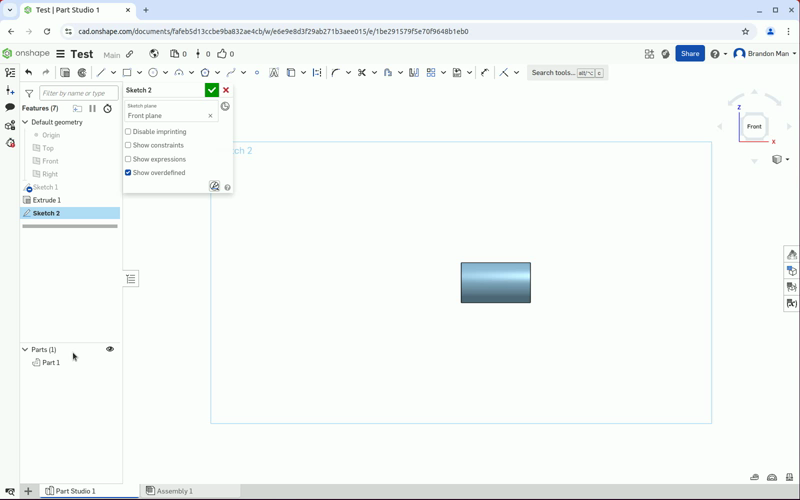
key(y)
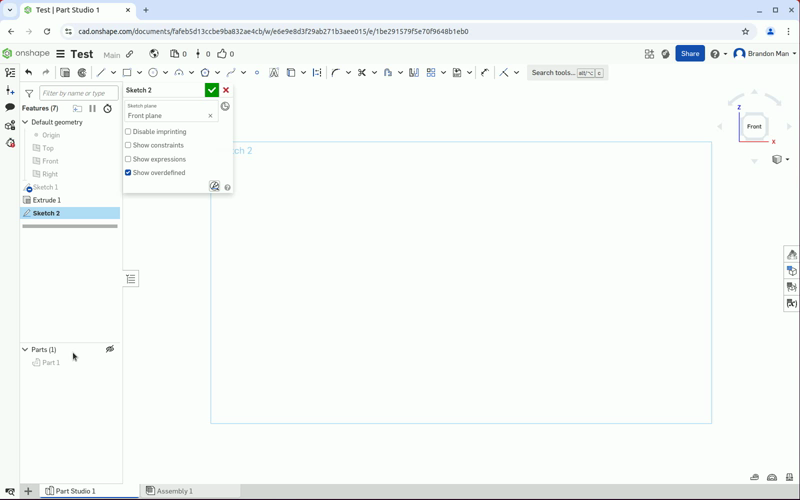
key(l)
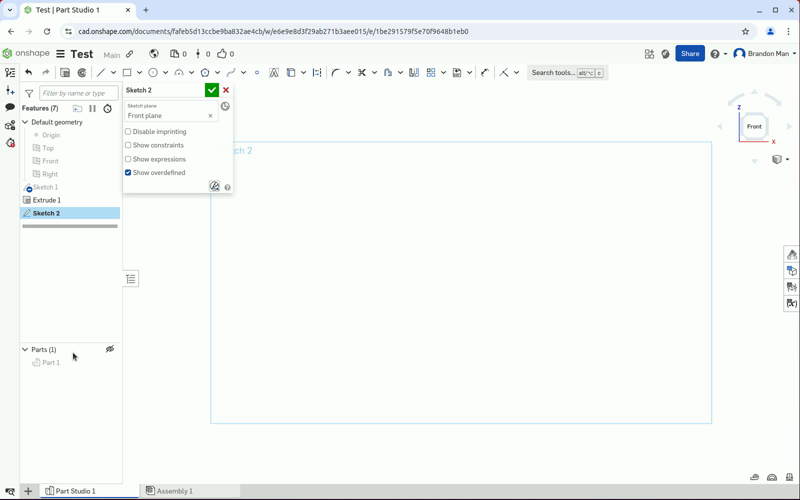
key_down(shift)
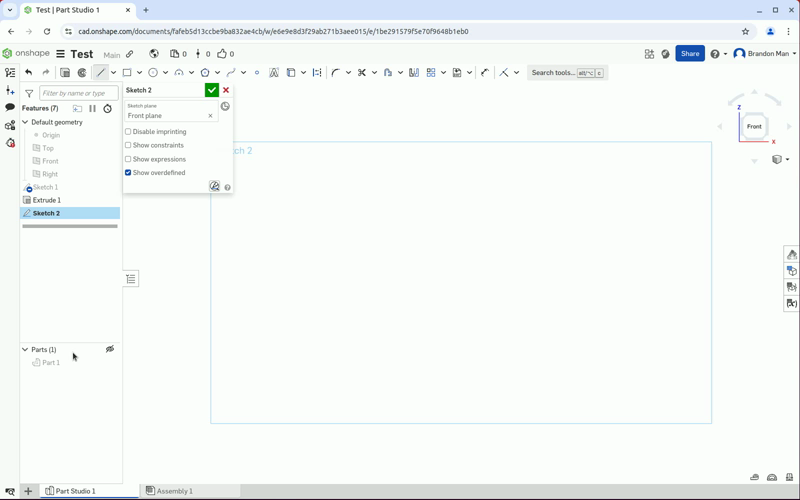
mouse_move(348, 326)
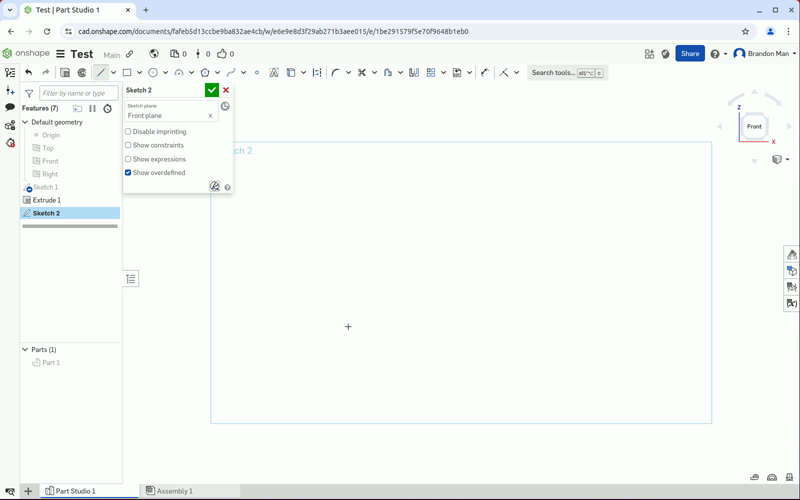
click(348, 326)
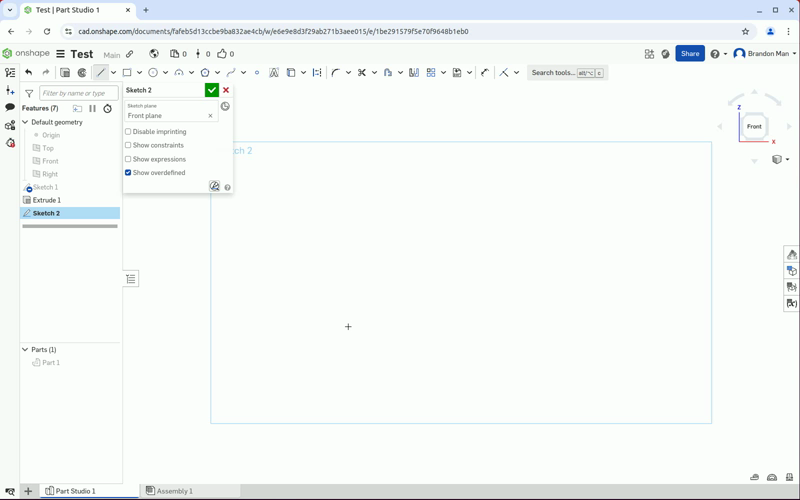
key_up(shift)
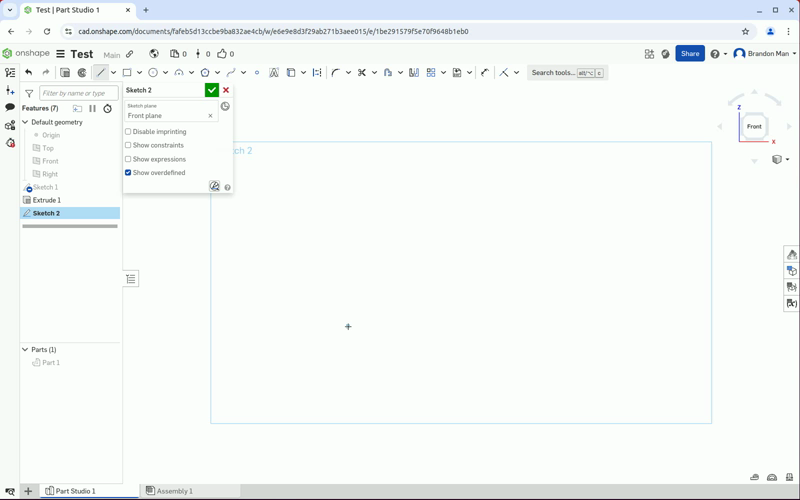
key_down(shift)
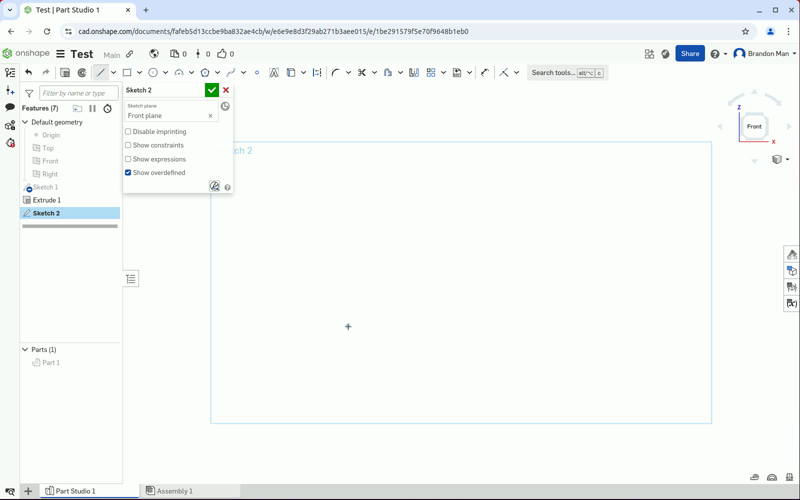
mouse_move(460, 326)
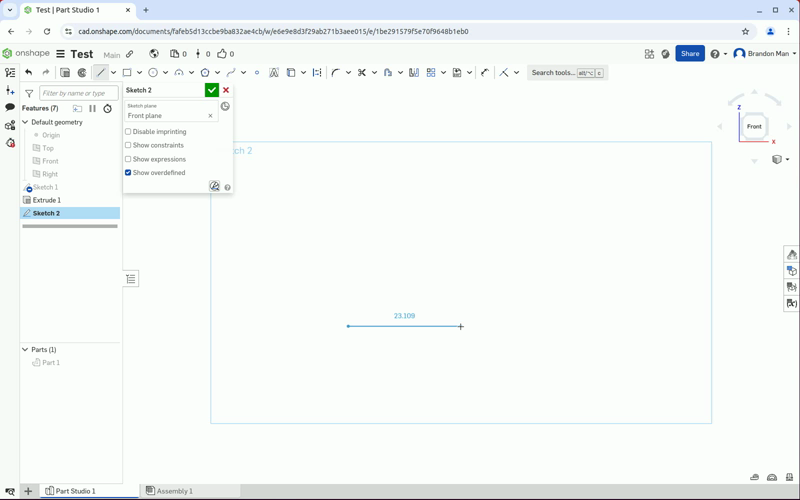
click(460, 326)
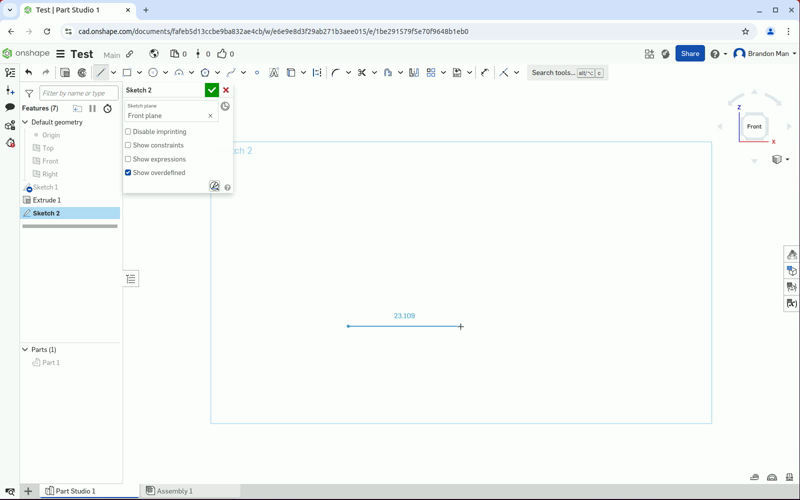
key_up(shift)
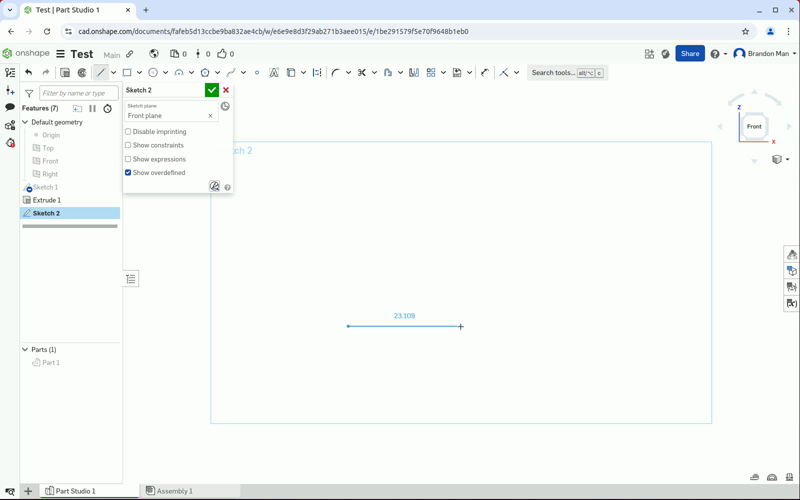
key_down(shift)
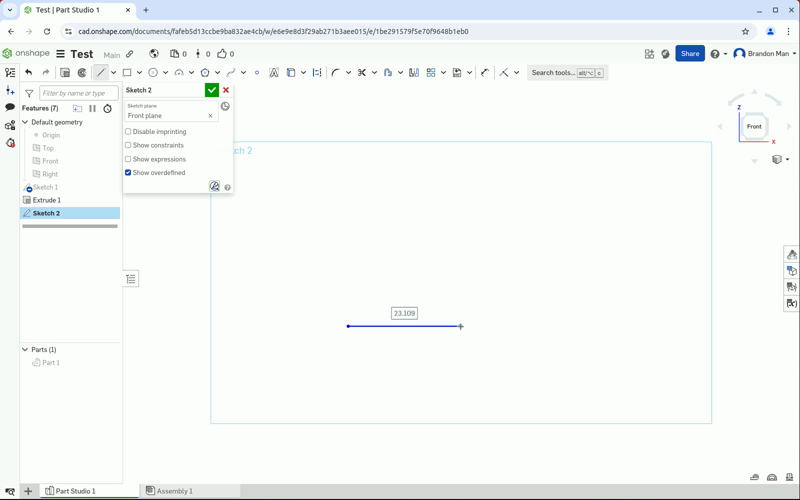
mouse_move(460, 239)
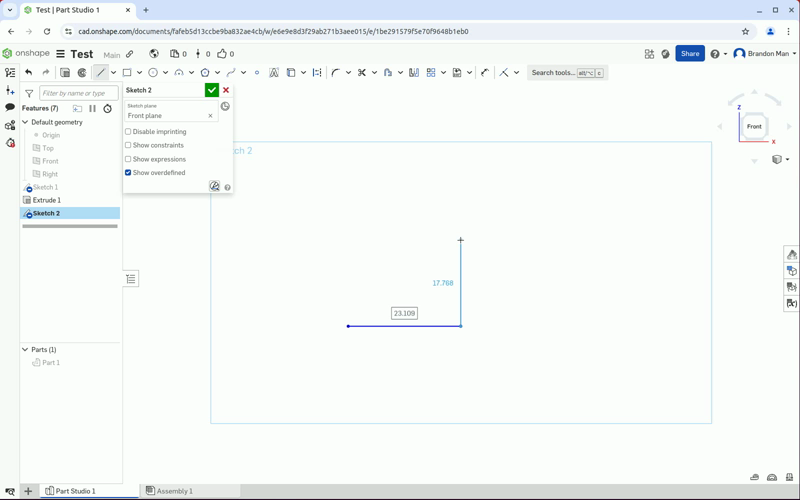
click(460, 239)
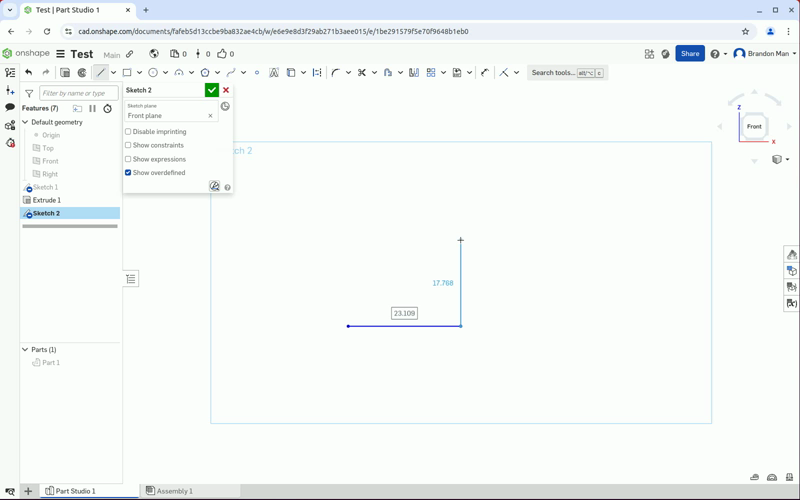
key_up(shift)
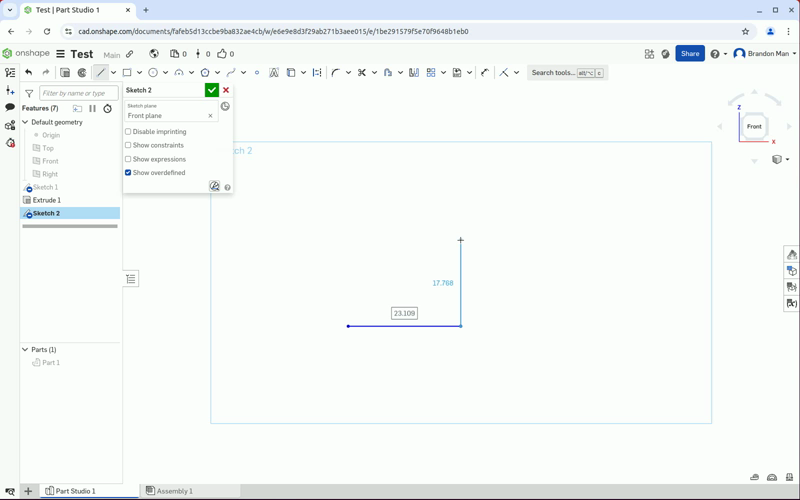
key_down(shift)
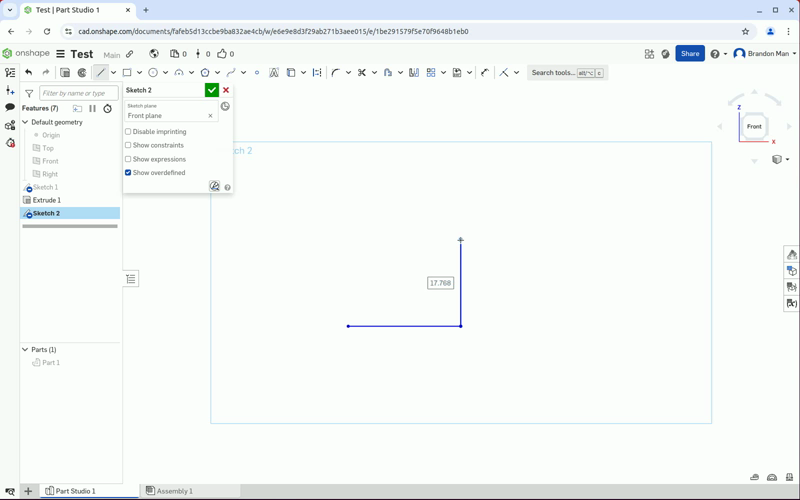
mouse_move(348, 239)
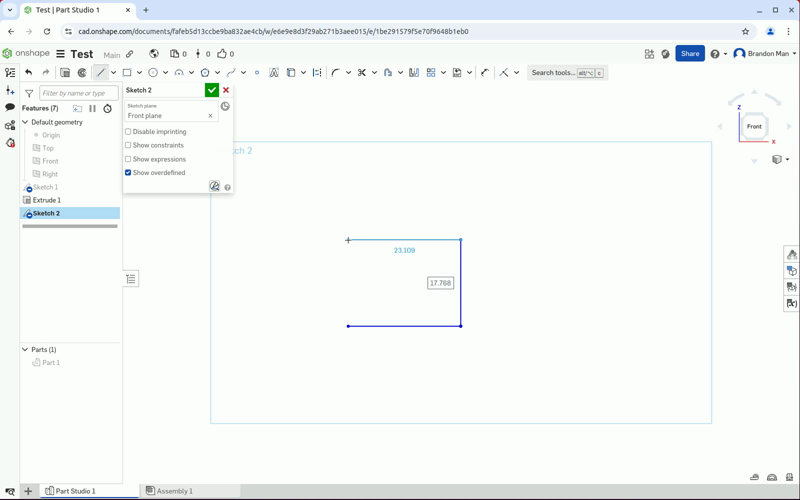
click(348, 239)
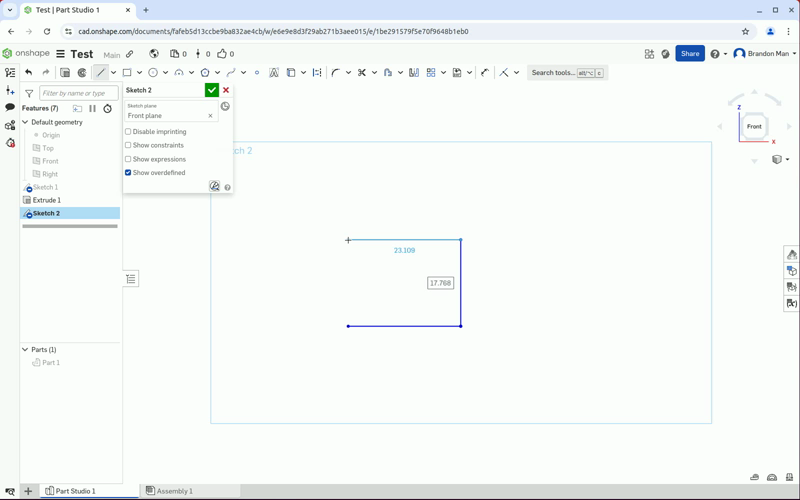
key_up(shift)
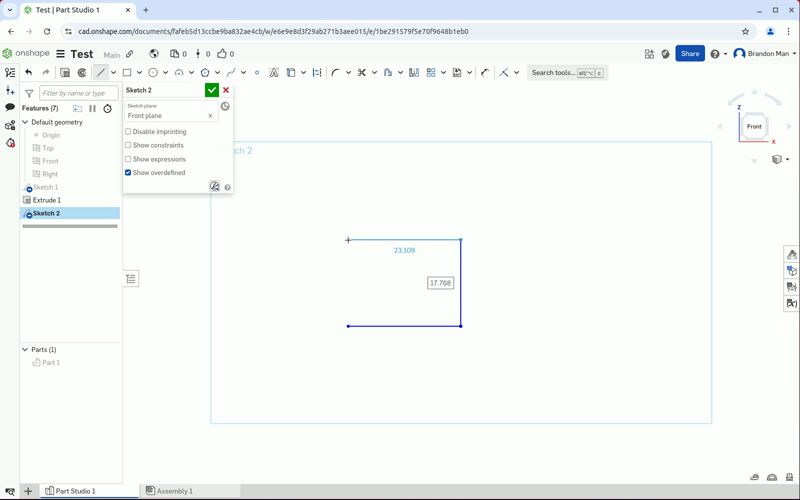
key_down(shift)
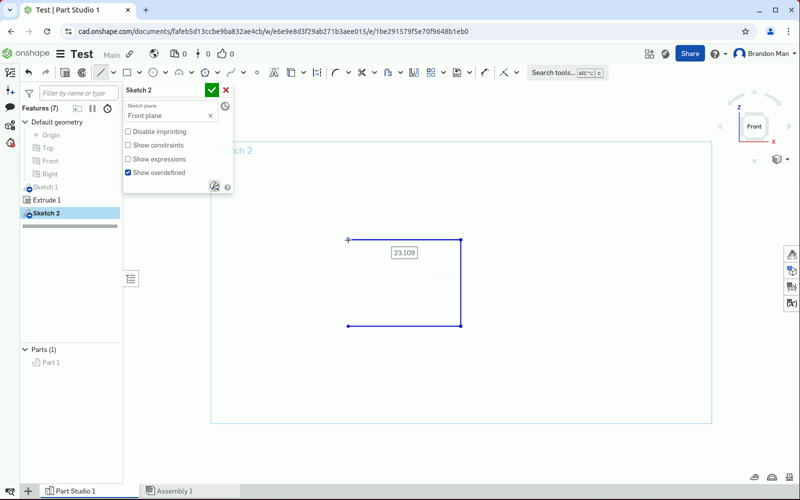
mouse_move(378, 239)
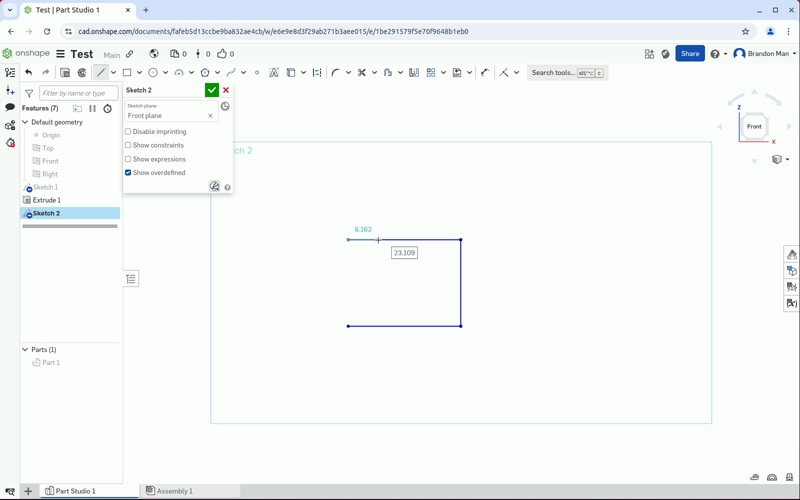
mouse_move(348, 263)
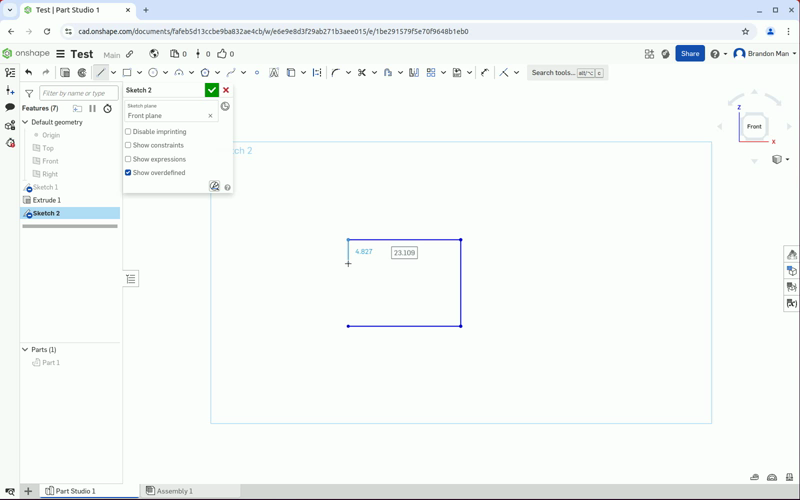
click(348, 263)
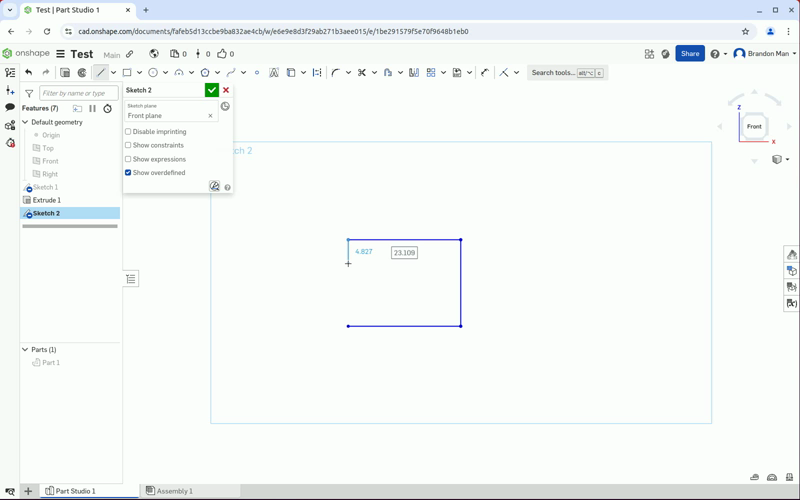
key_up(shift)
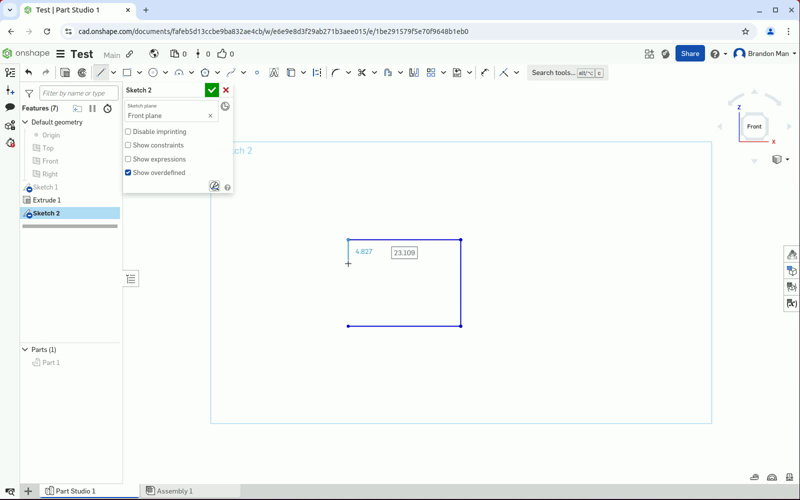
key_down(shift)
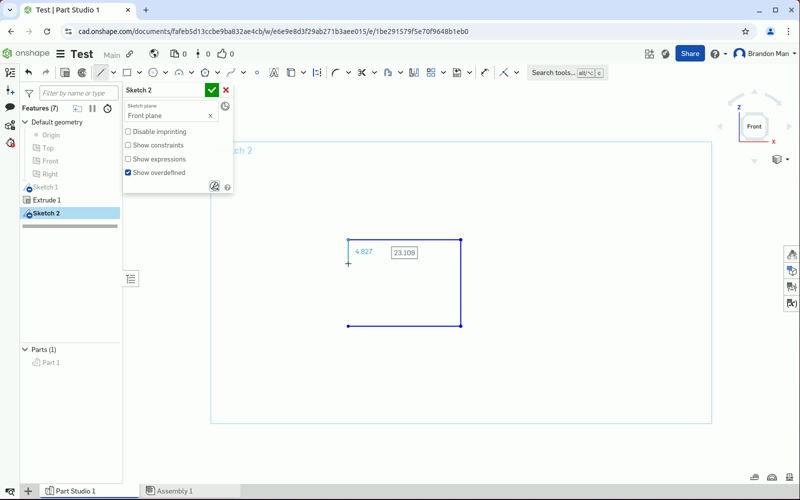
mouse_move(437, 263)
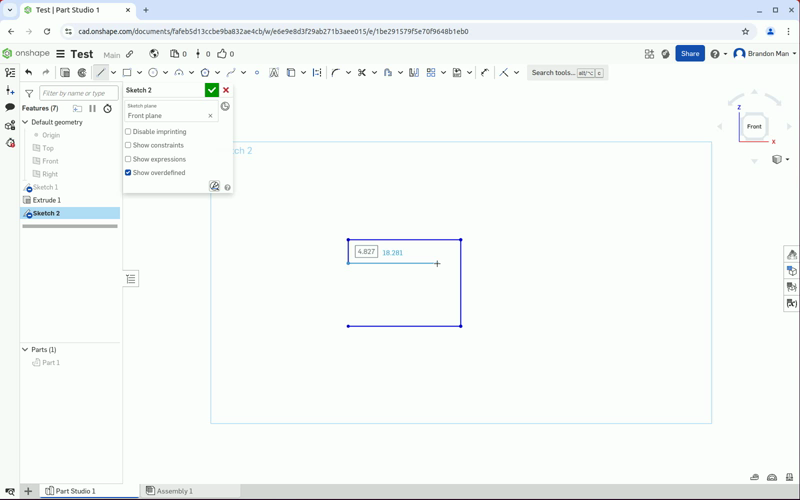
click(437, 263)
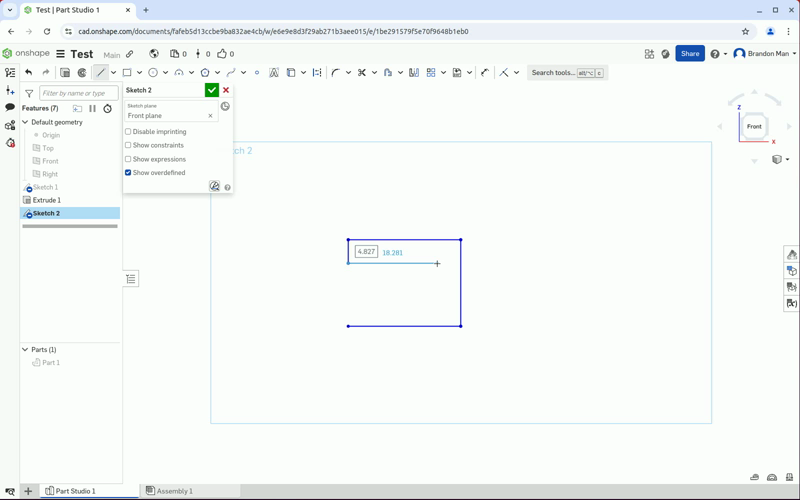
key_up(shift)
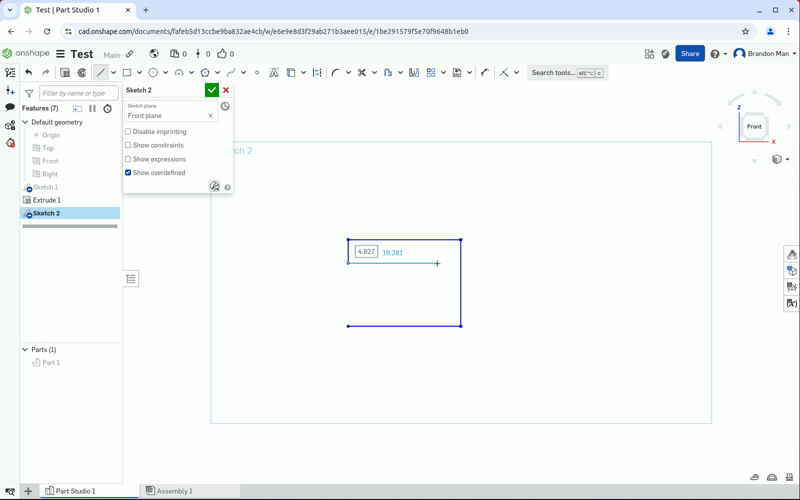
key_down(shift)
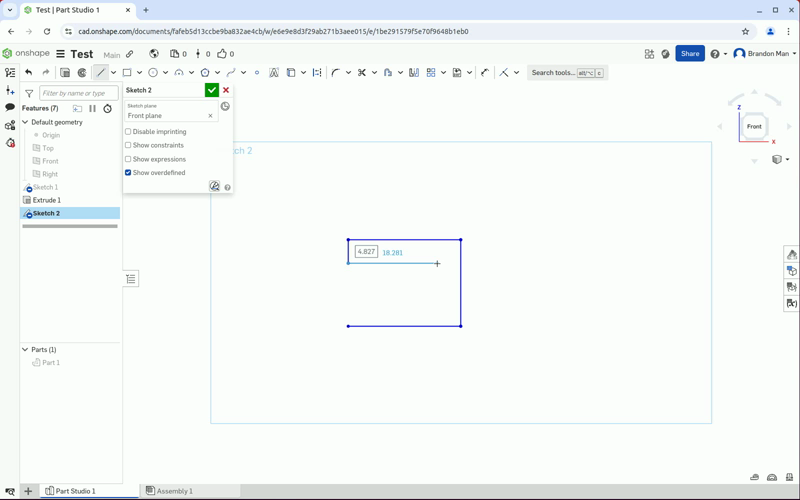
mouse_move(467, 263)
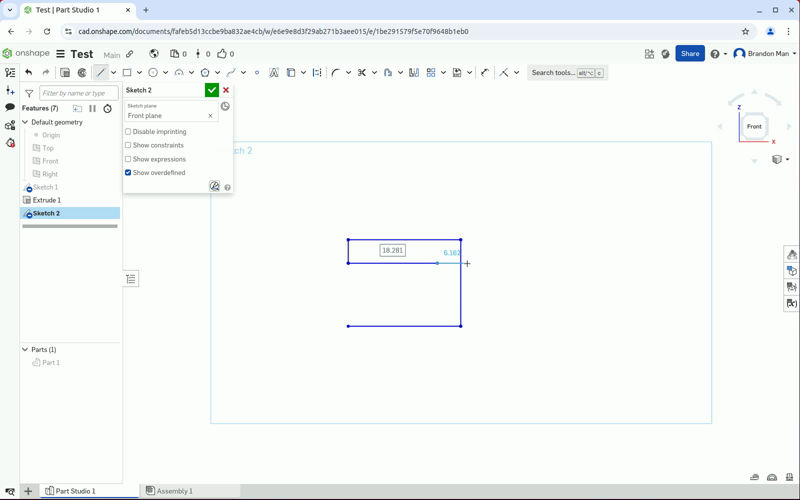
mouse_move(437, 302)
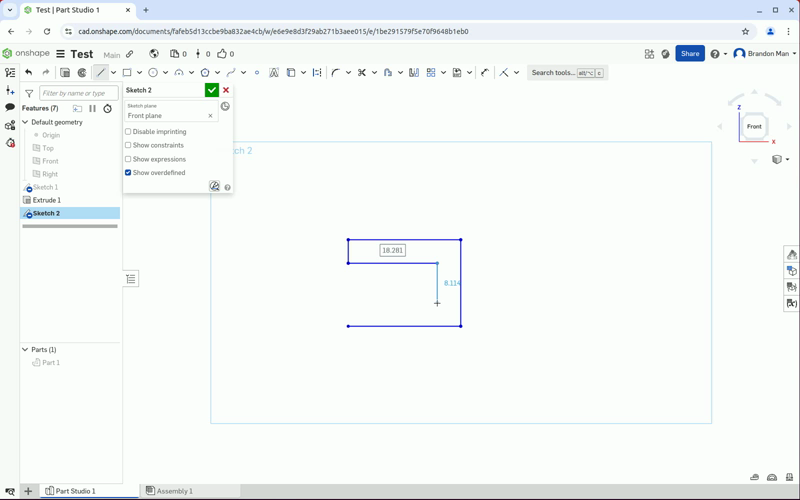
click(437, 302)
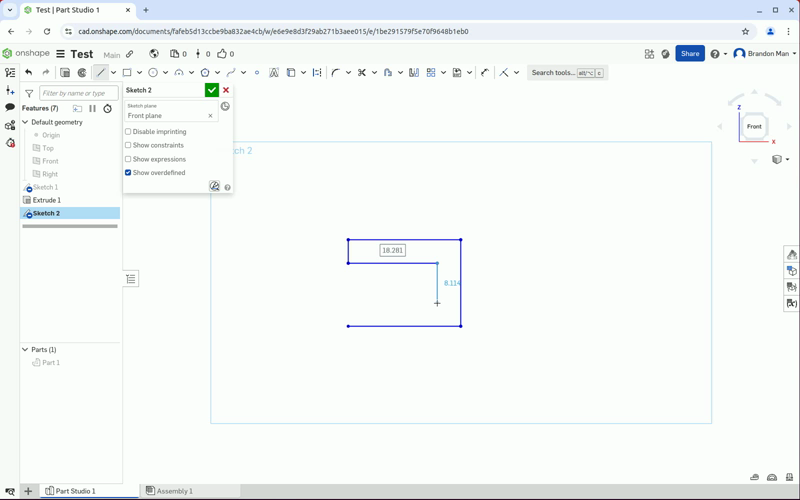
key_up(shift)
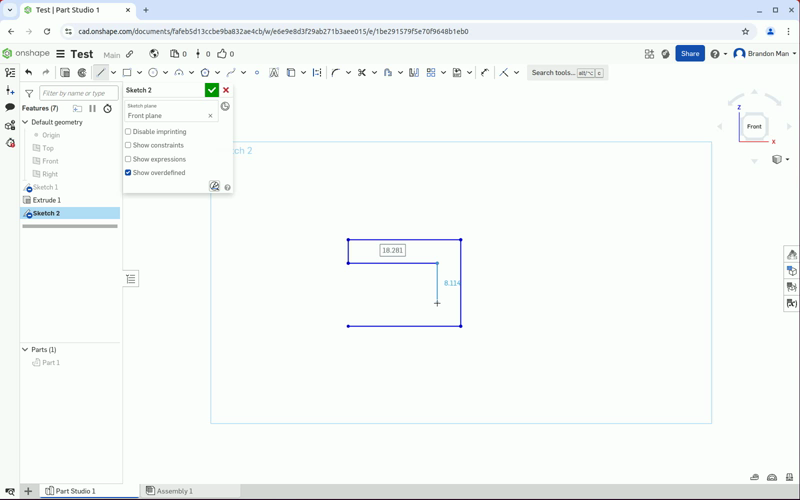
key_down(shift)
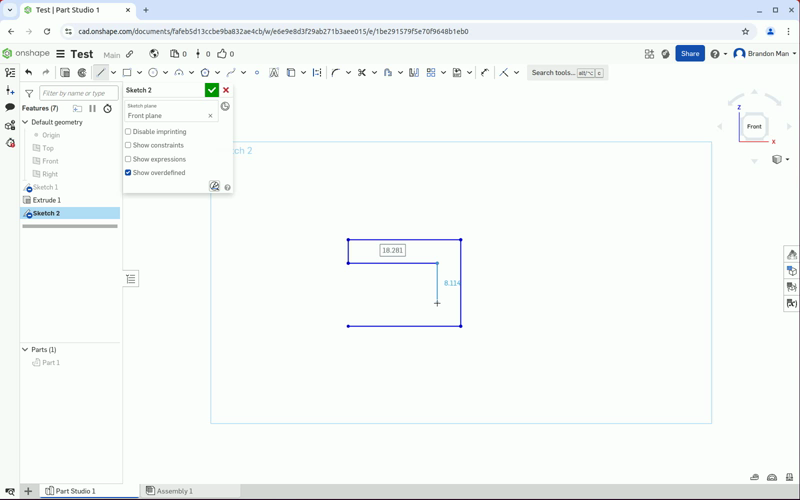
mouse_move(348, 302)
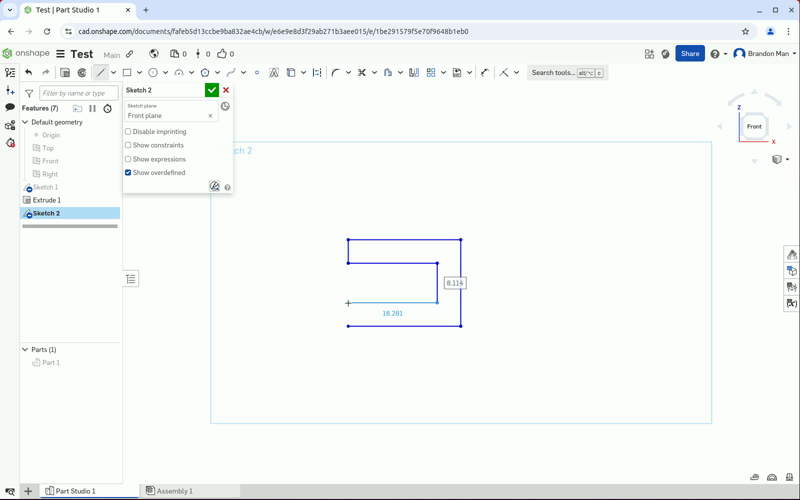
click(348, 302)
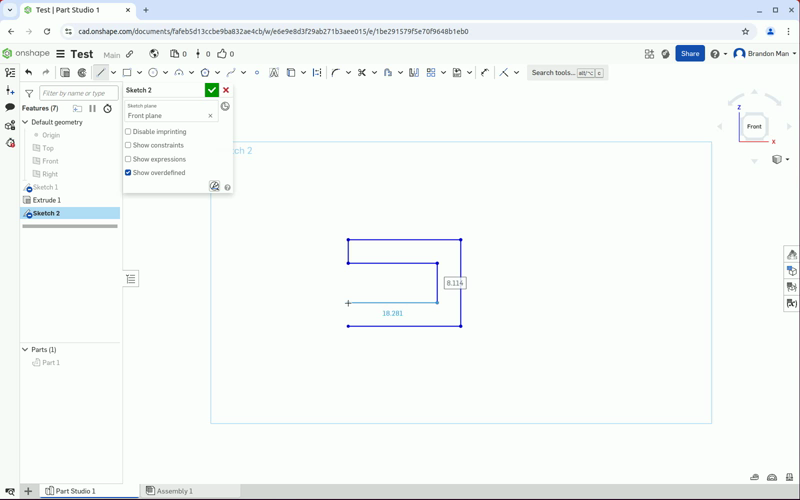
key_up(shift)
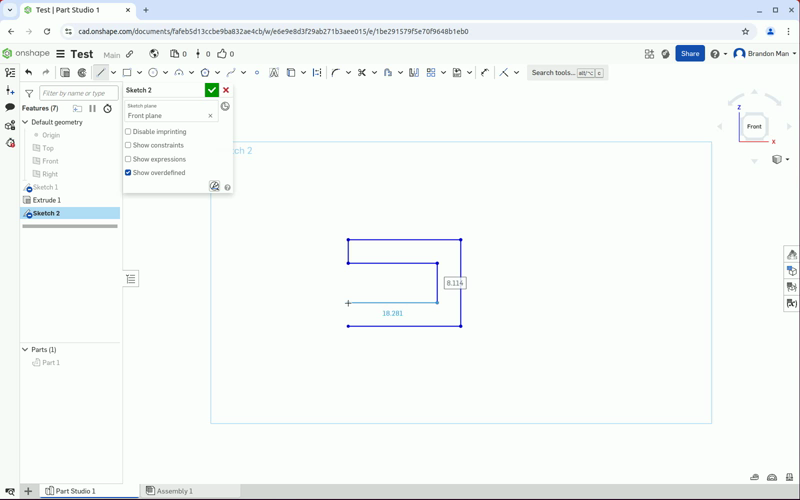
mouse_move(378, 302)
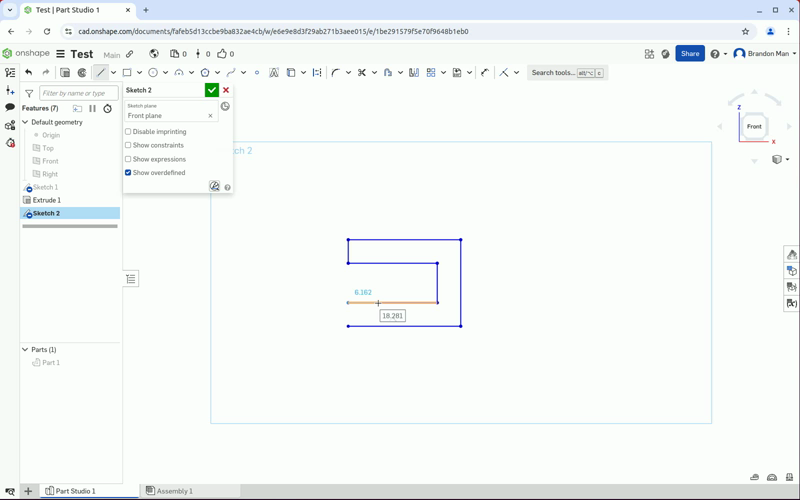
key_down(shift)
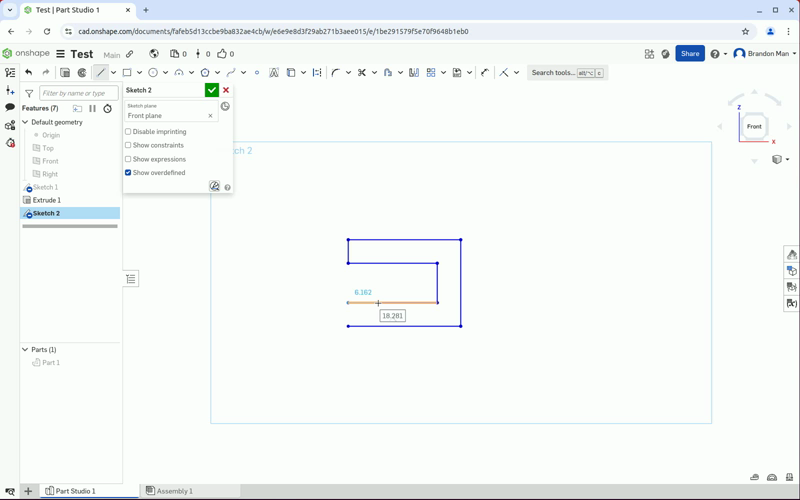
mouse_move(348, 326)
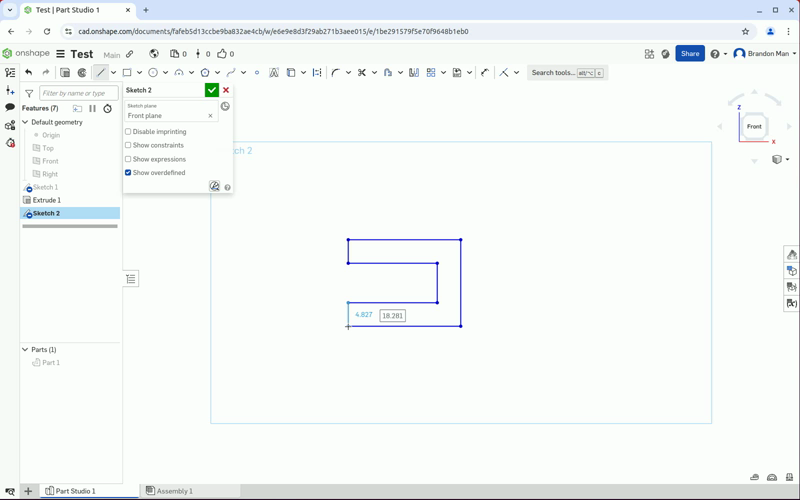
key_up(shift)
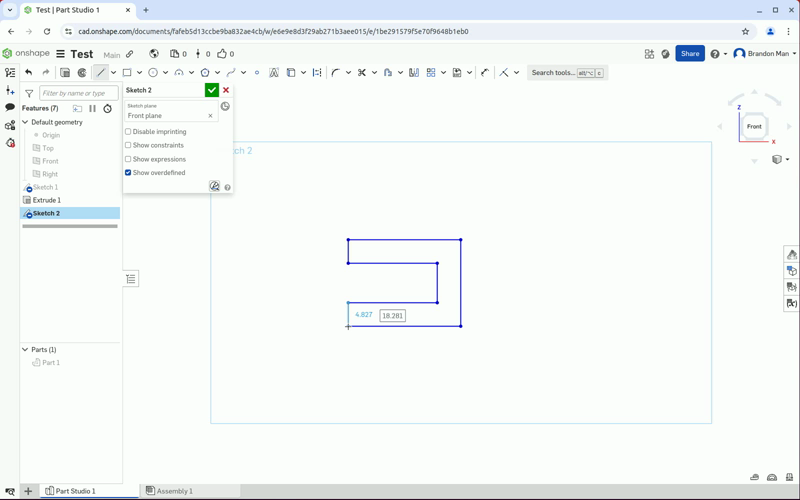
click(348, 326)
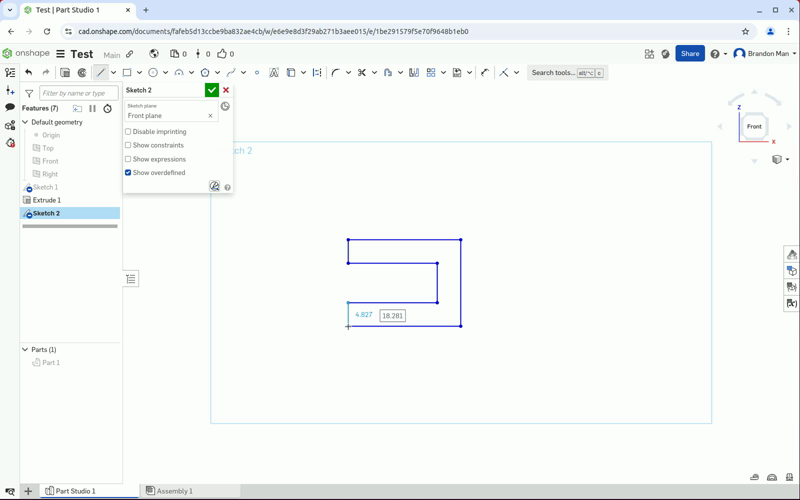
key(esc)
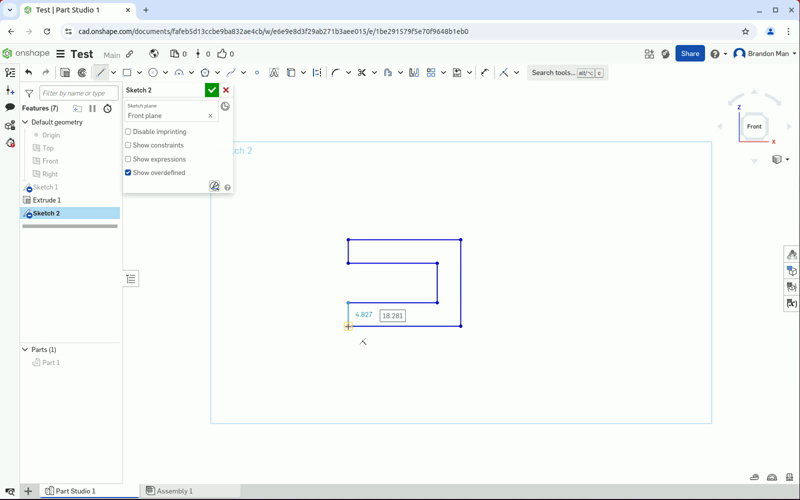
mouse_move(409, 308)
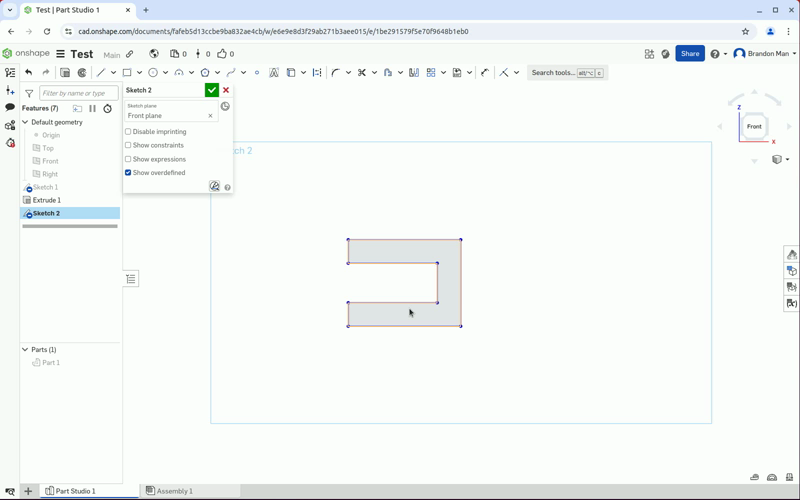
click(409, 308)
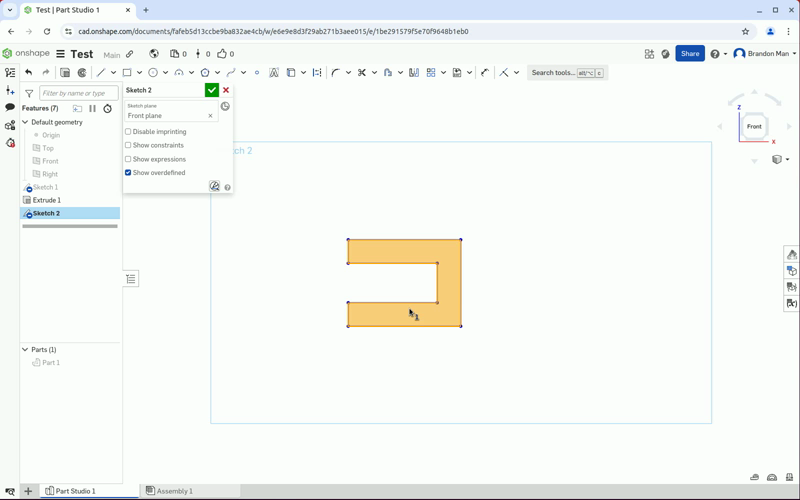
mouse_move(73, 352)
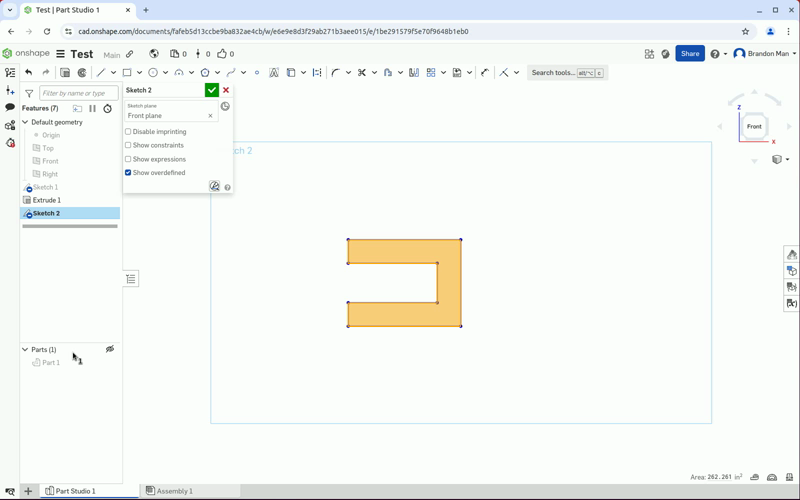
key(shift+y)
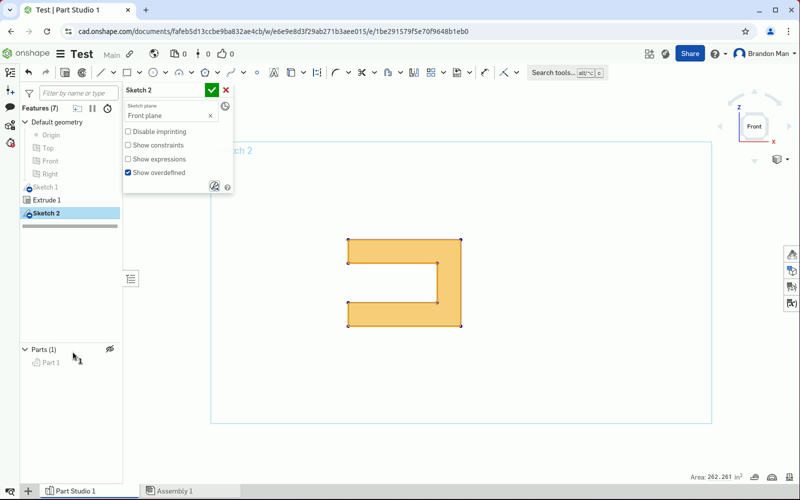
key(shift+e)
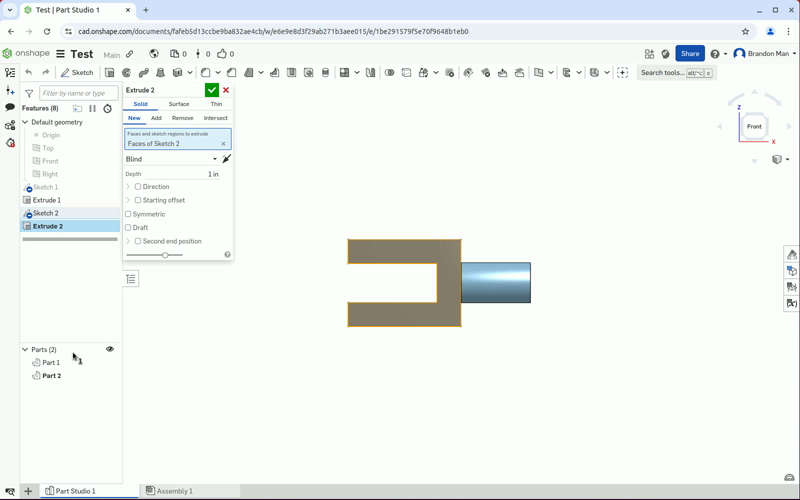
mouse_move(143, 106)
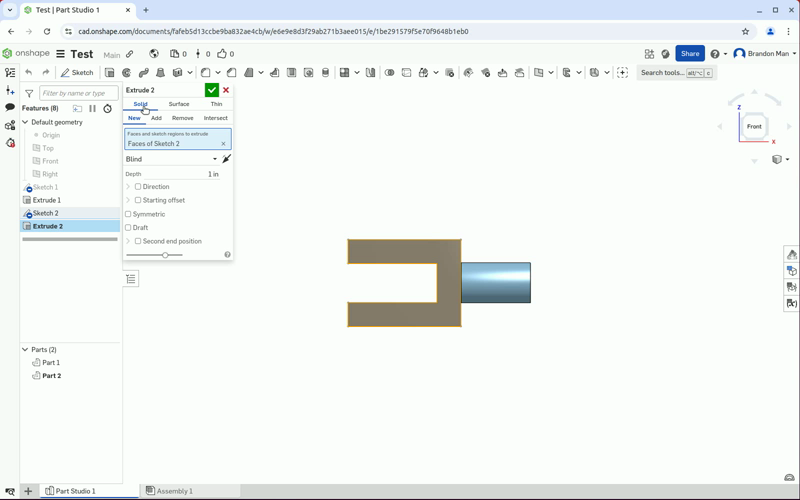
click(143, 106)
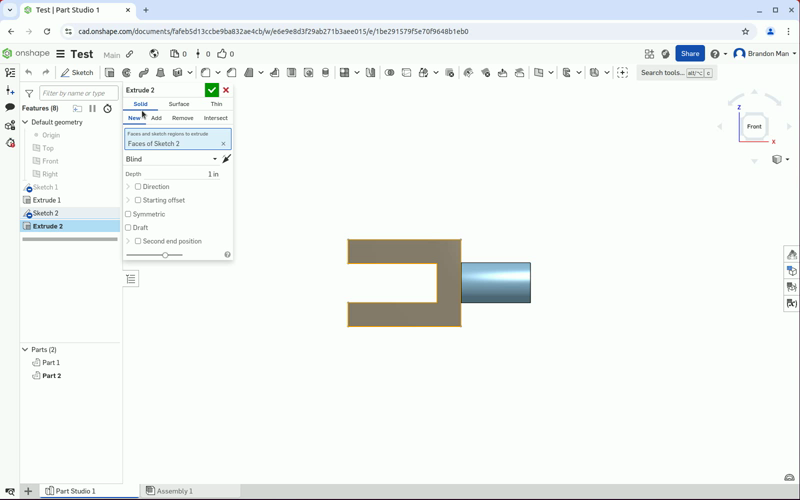
mouse_move(137, 120)
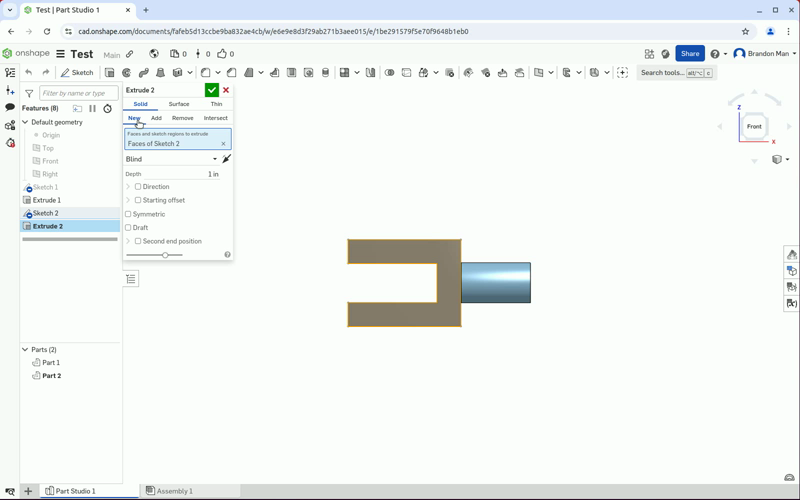
click(137, 120)
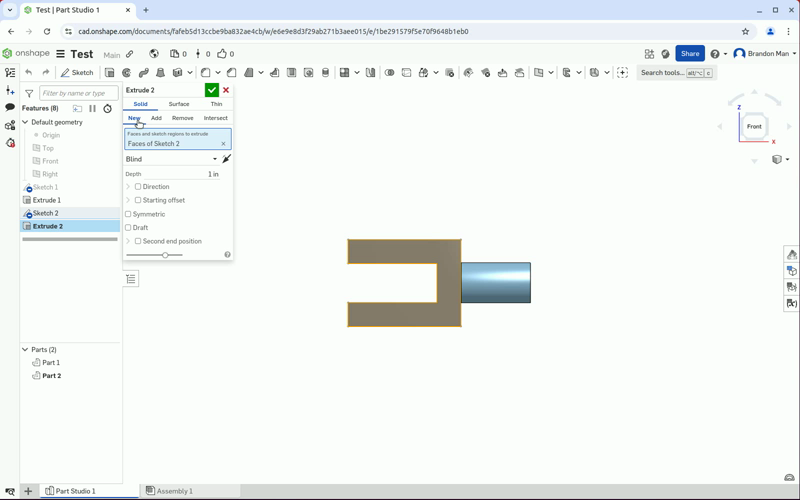
key(tab, 4)
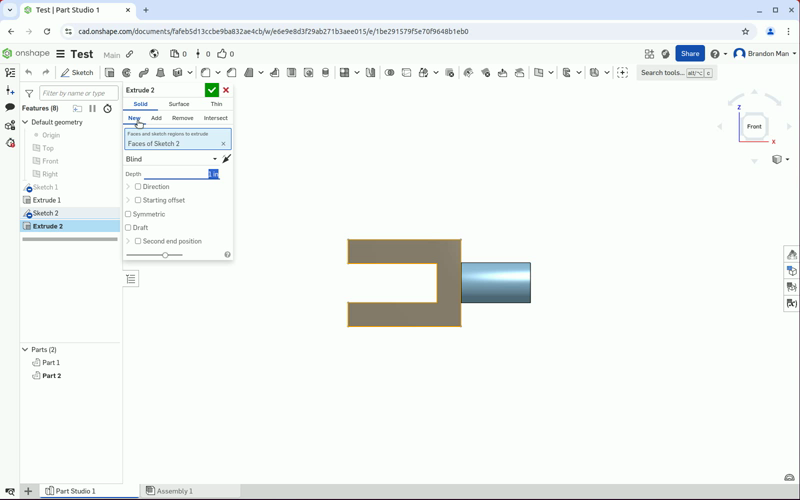
text(14.442)
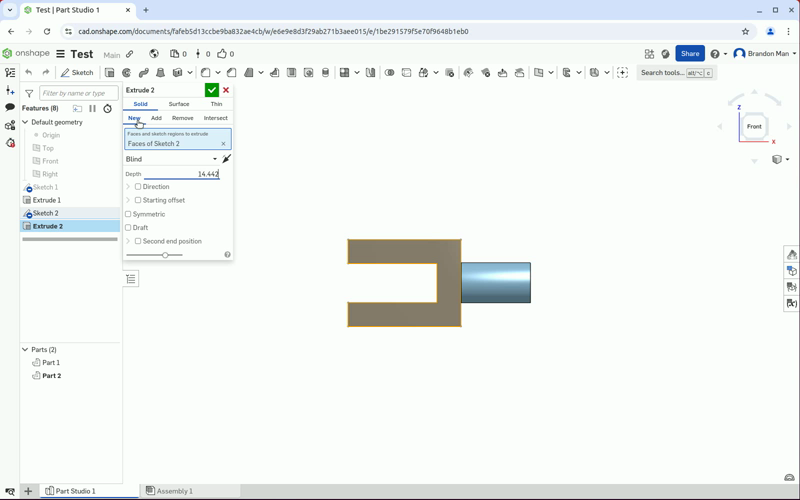
key(tab, 3)
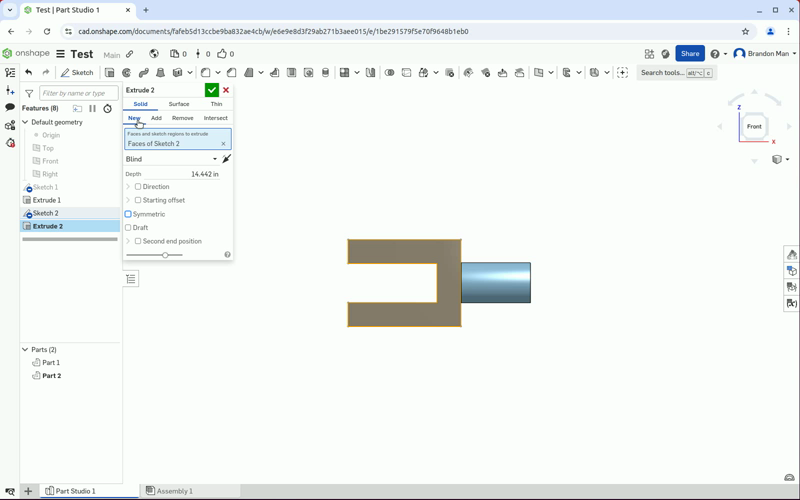
key(space)
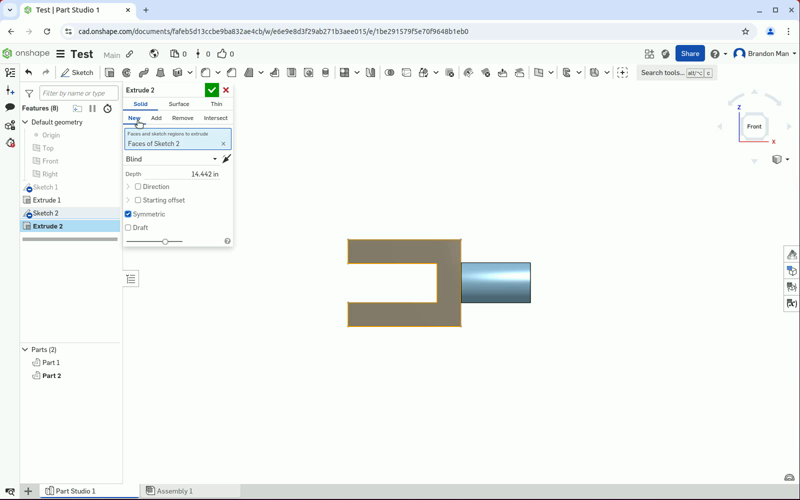
key(enter)
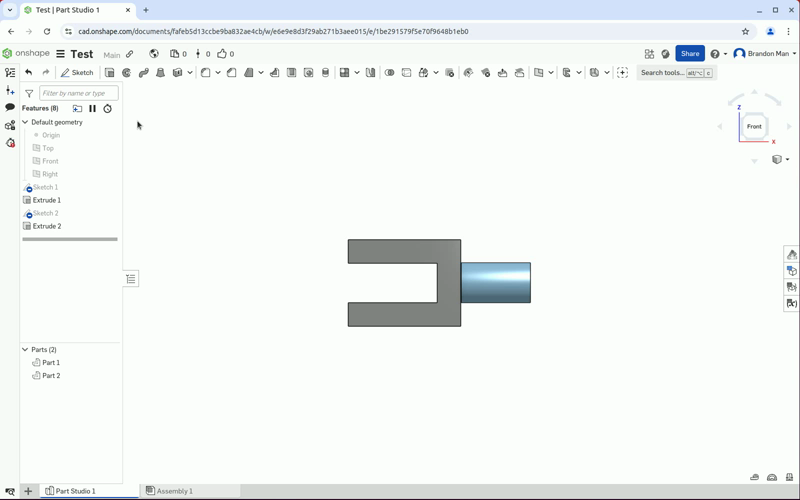
key(shift+h)
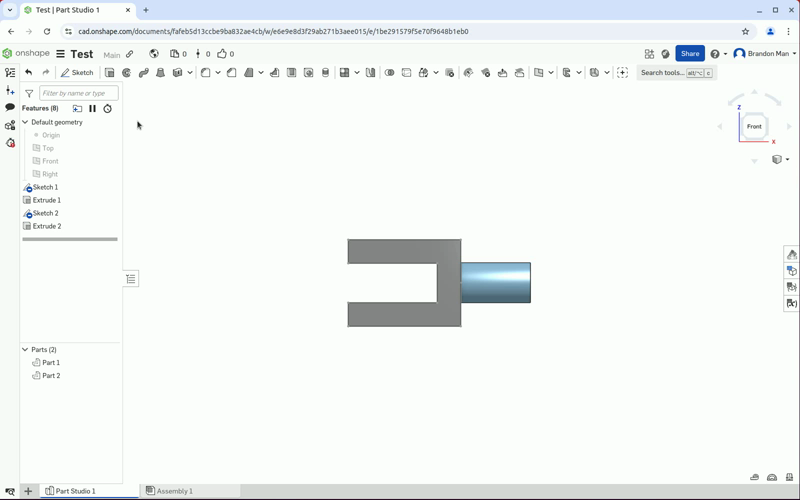
key(shift+h)
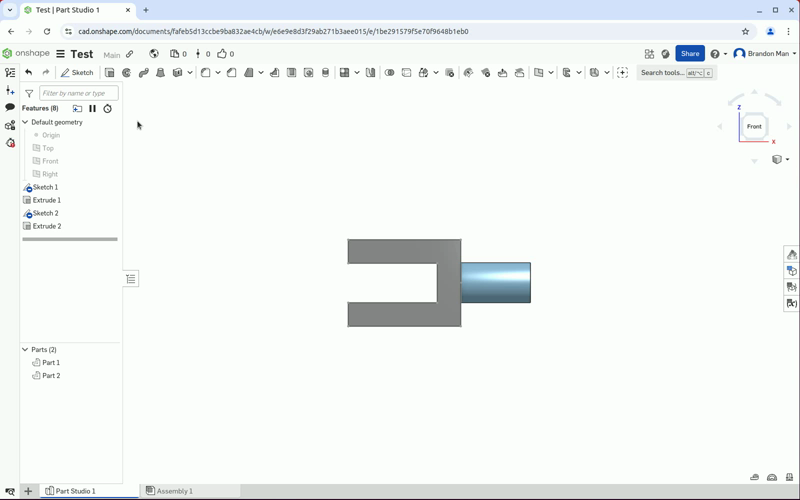
key(shift+7)
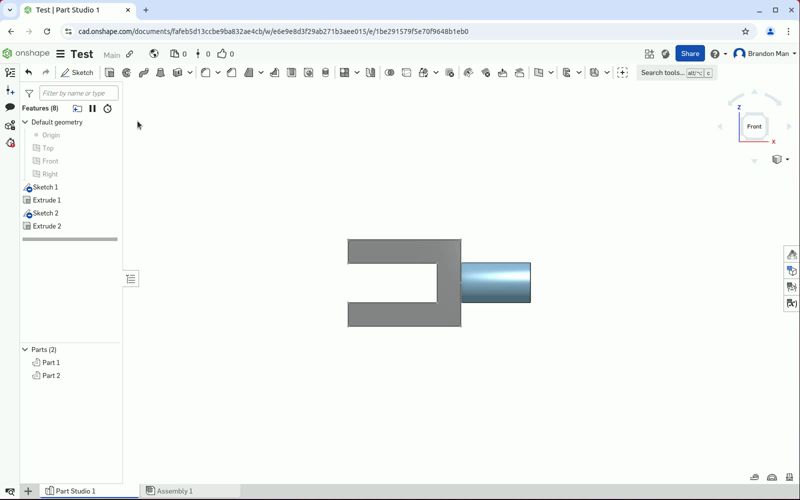
key(left, 2)
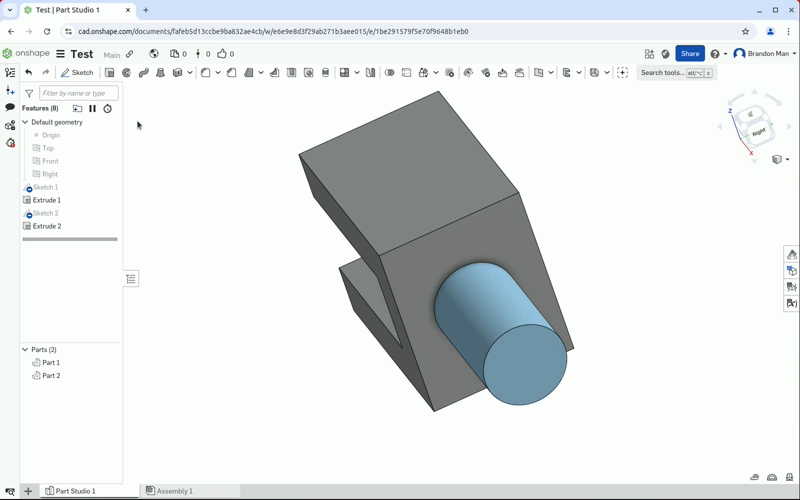
key(down, 2)
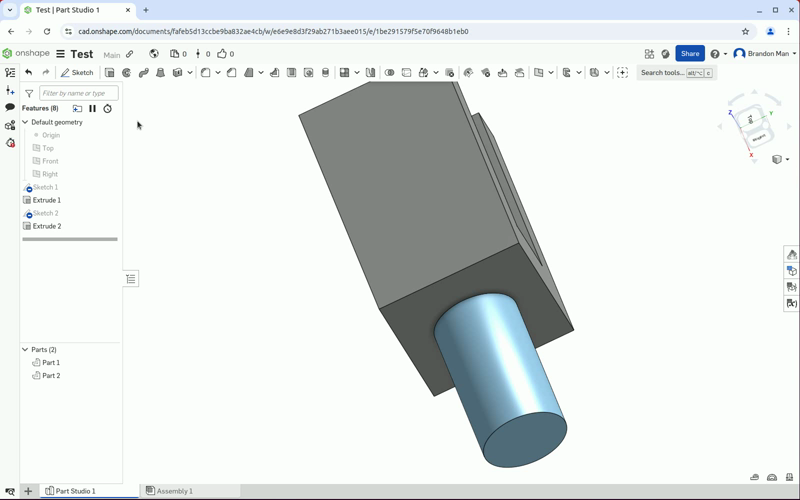
key(up, 2)
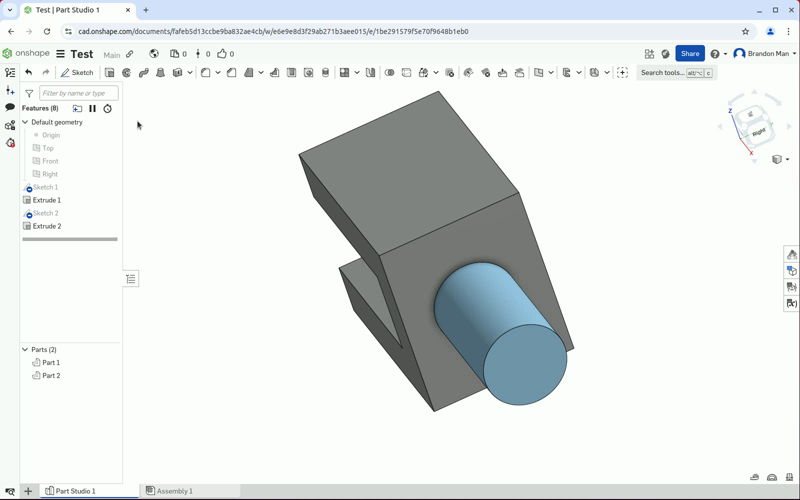
key(right, 2)
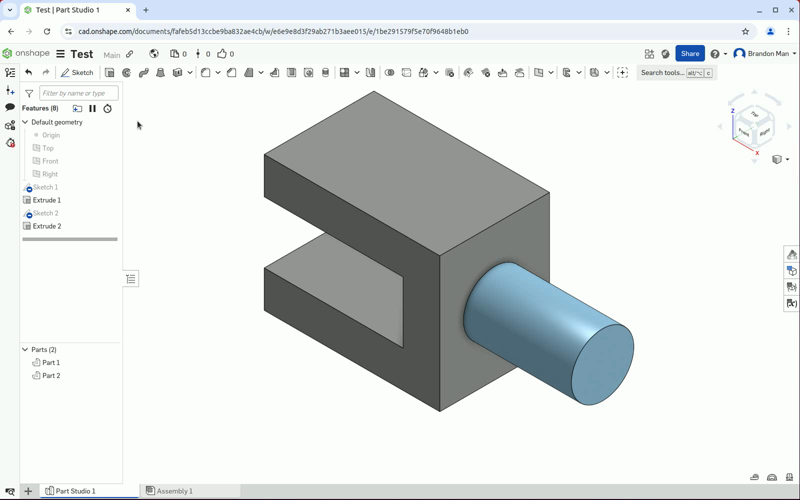
mouse_move(73, 189)
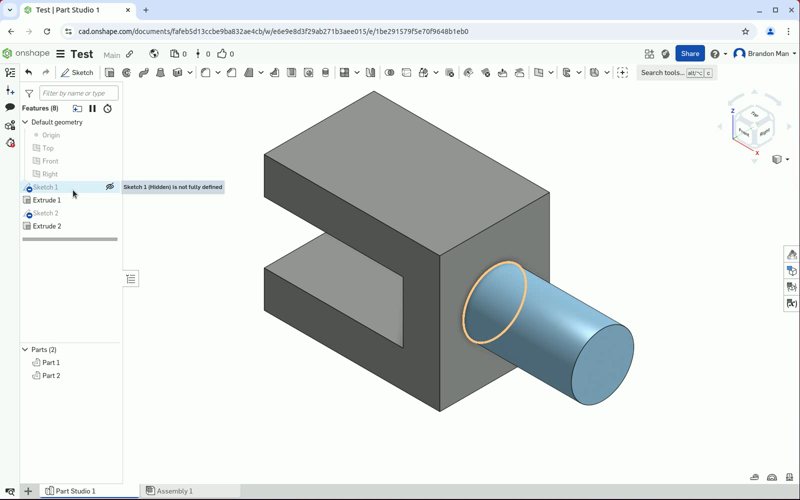
click(73, 189)